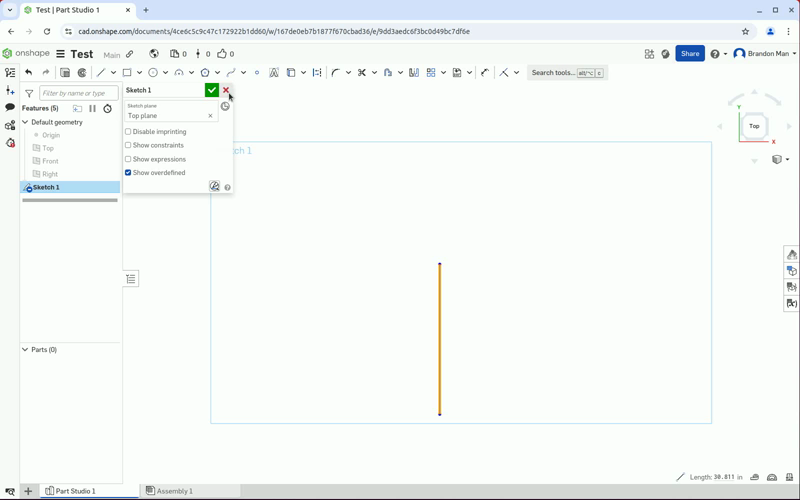
key(shift+h)
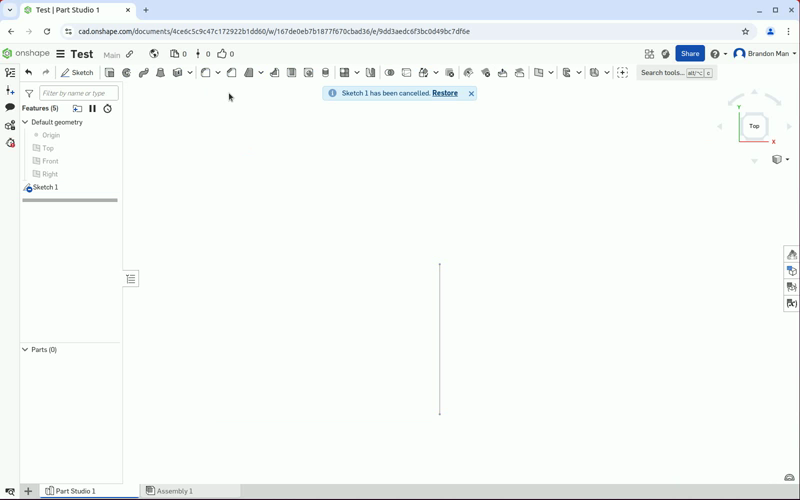
key(shift+s)
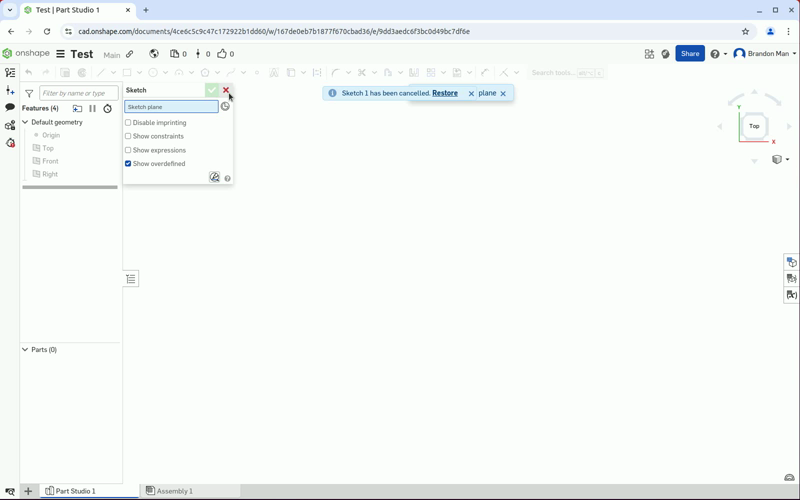
mouse_move(73, 150)
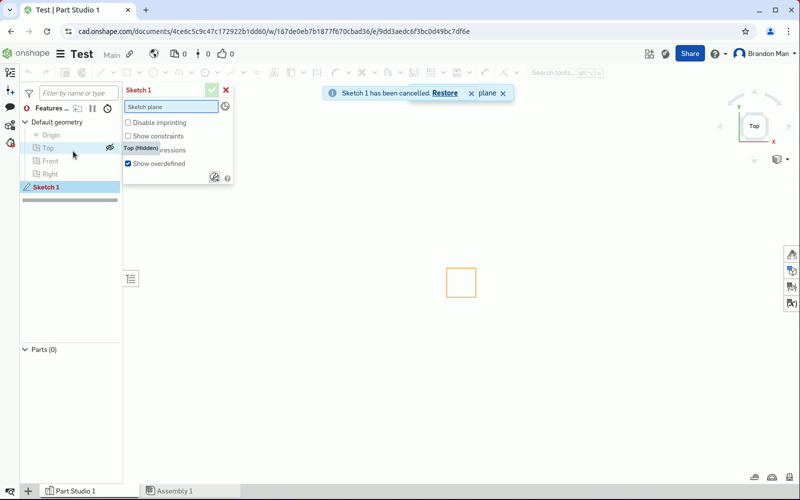
click(73, 150)
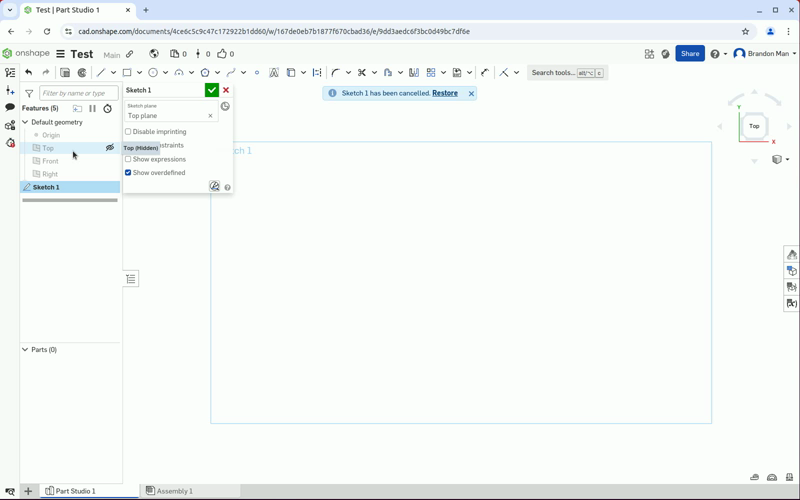
mouse_move(73, 352)
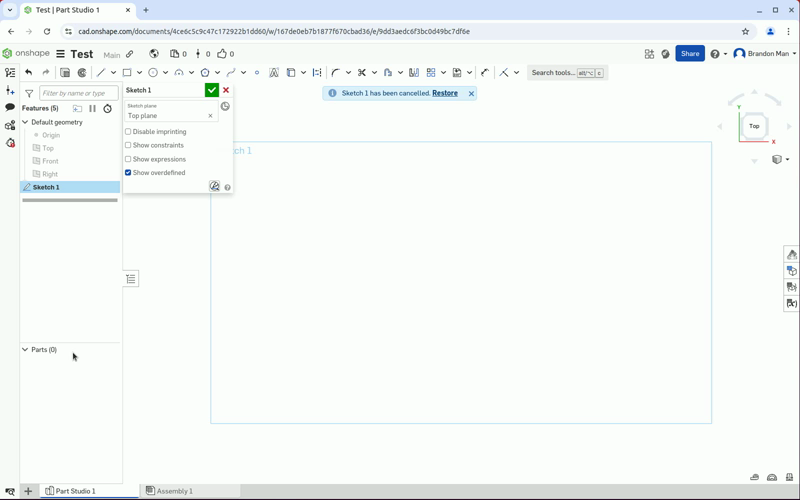
key(y)
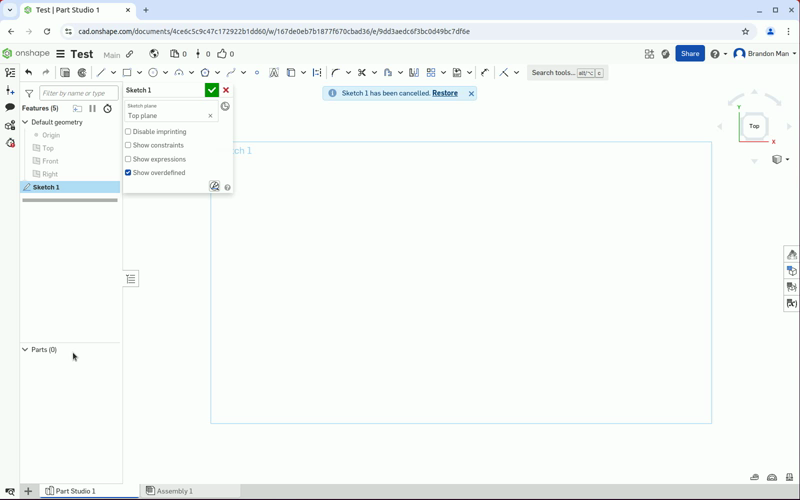
key(l)
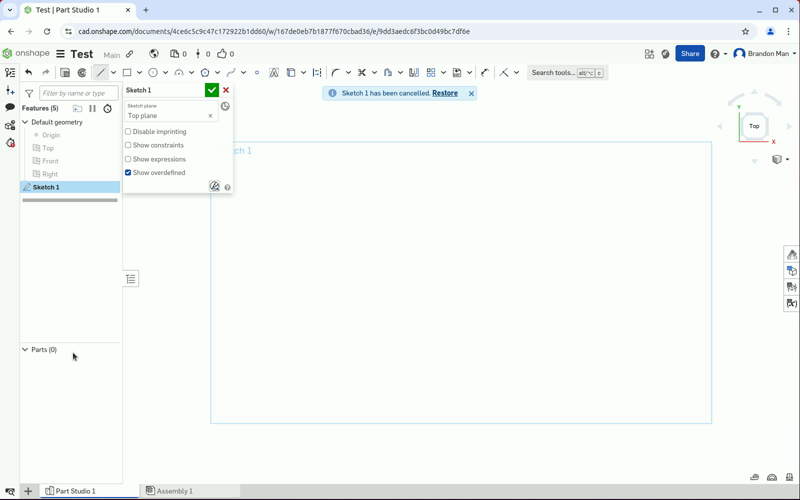
key_down(shift)
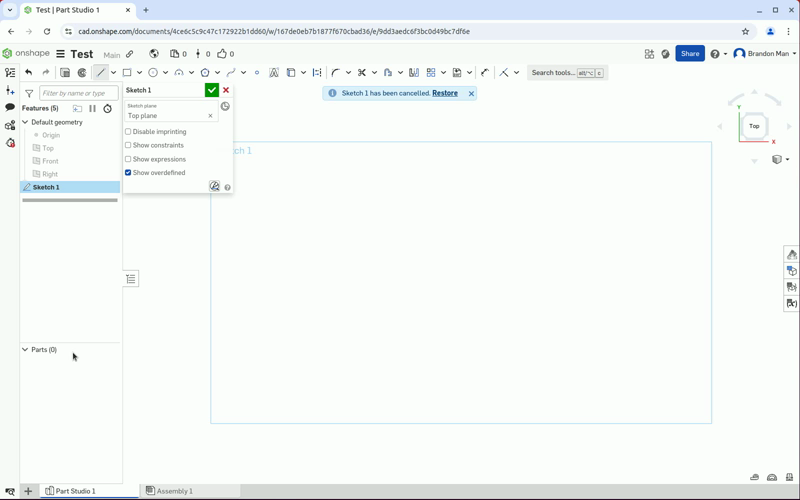
mouse_move(349, 282)
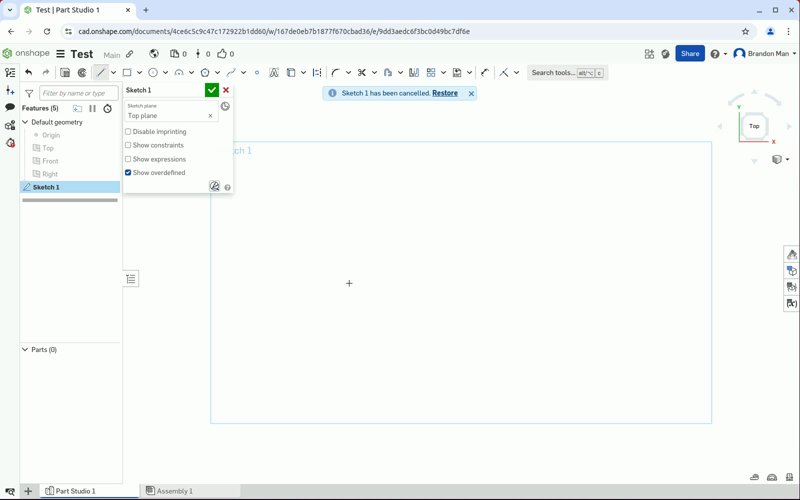
click(349, 282)
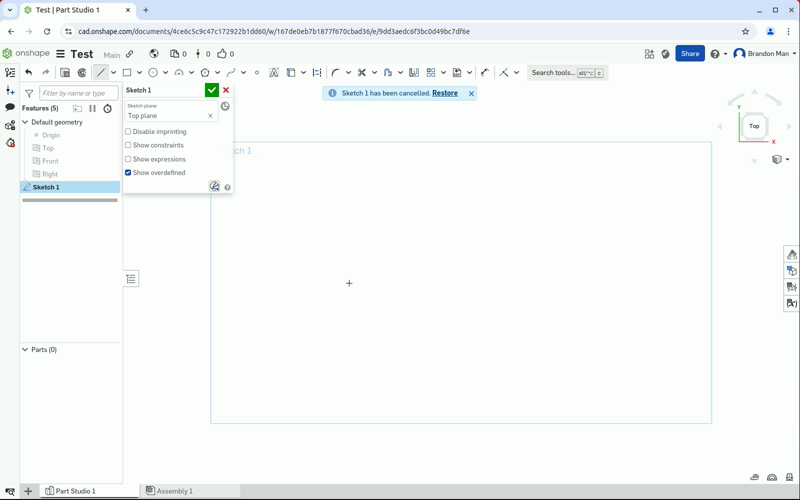
key_up(shift)
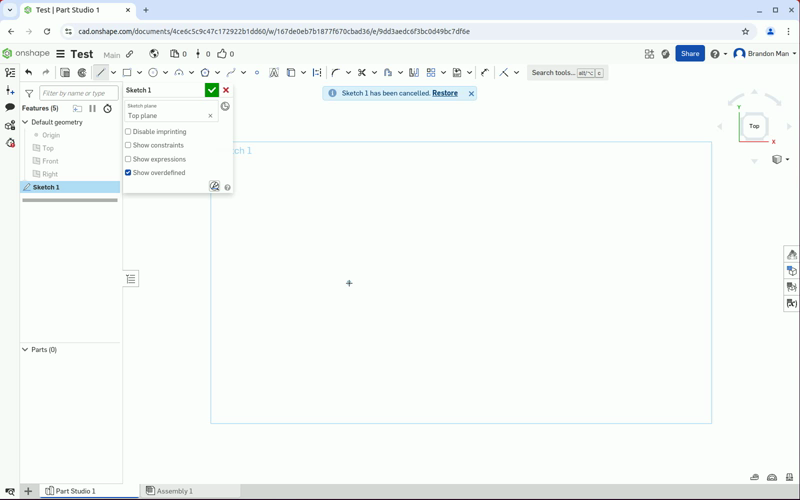
key_down(shift)
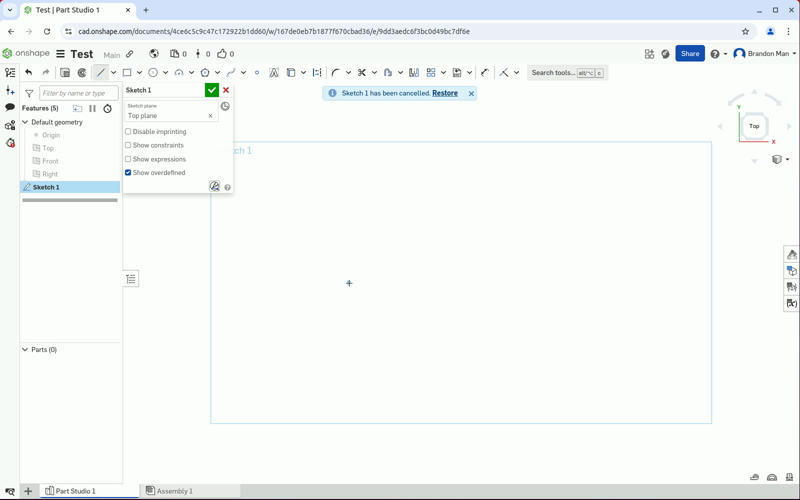
mouse_move(405, 378)
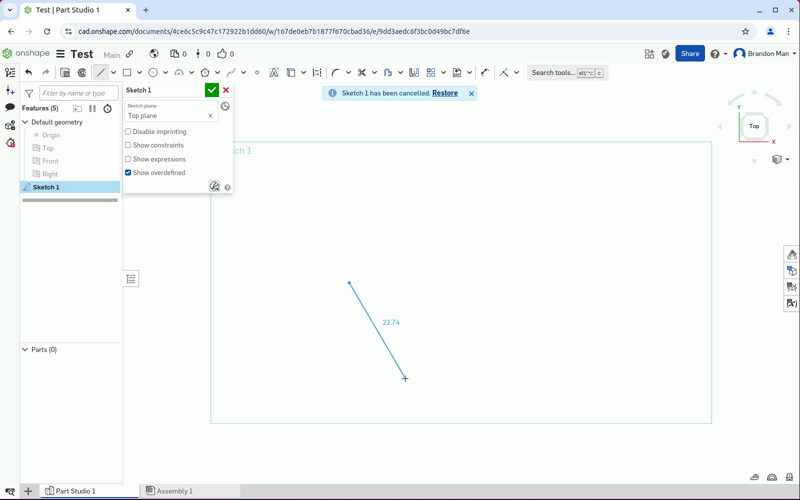
click(405, 378)
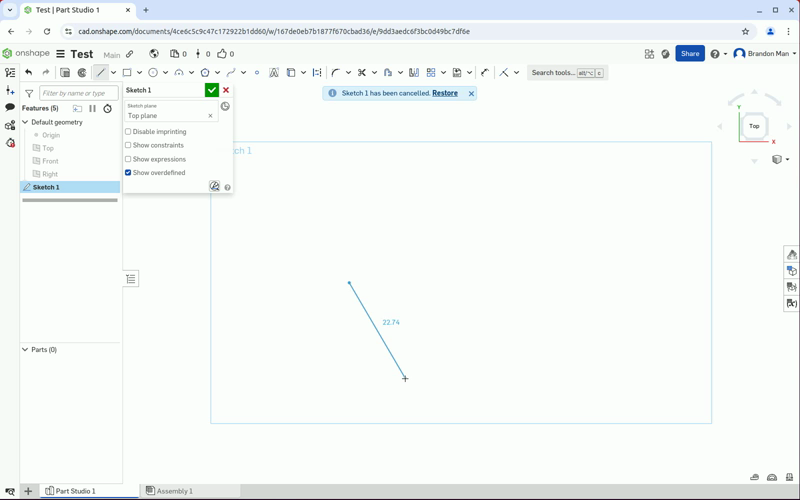
key_up(shift)
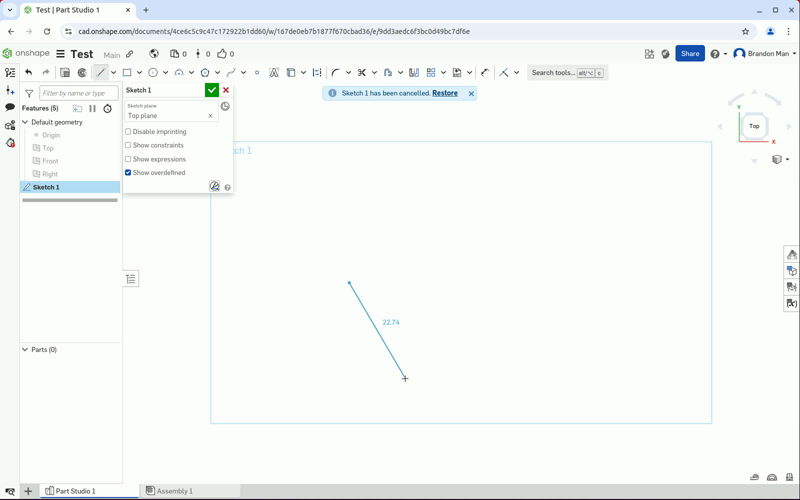
key_down(shift)
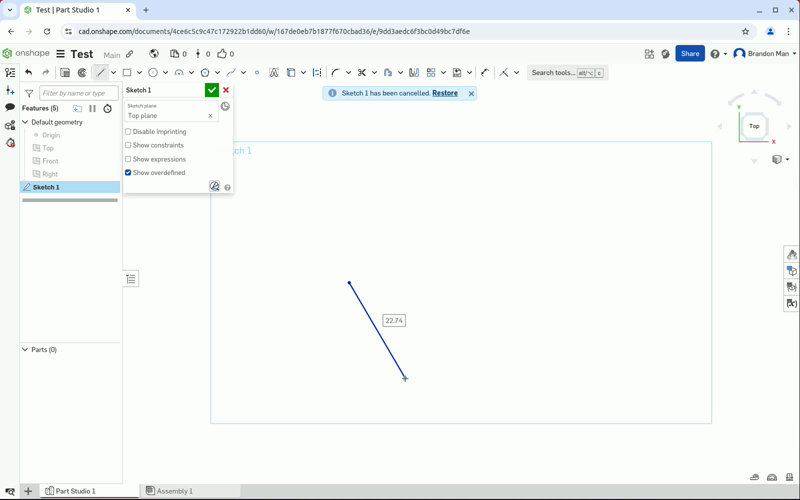
mouse_move(514, 378)
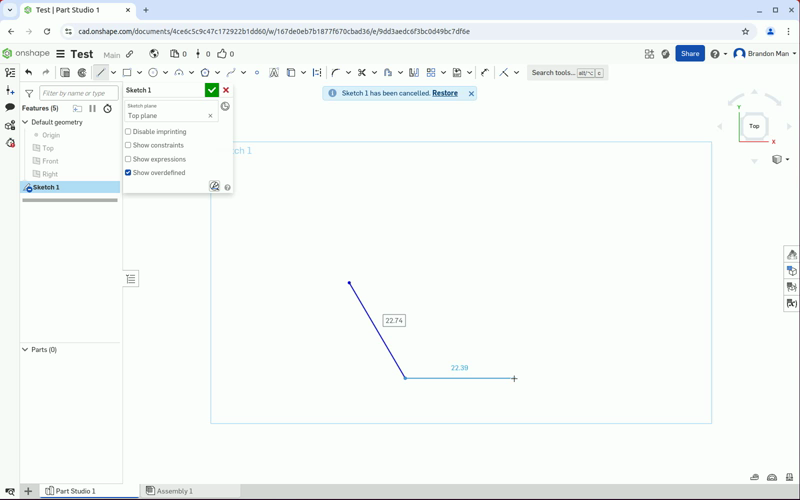
click(514, 378)
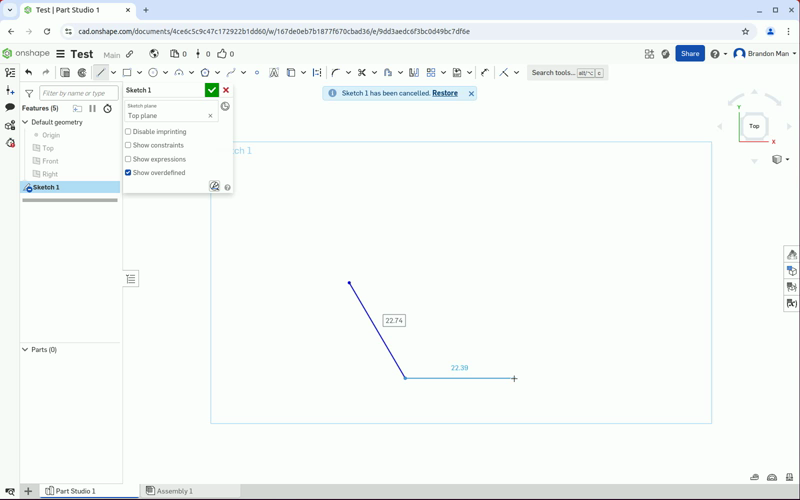
key_up(shift)
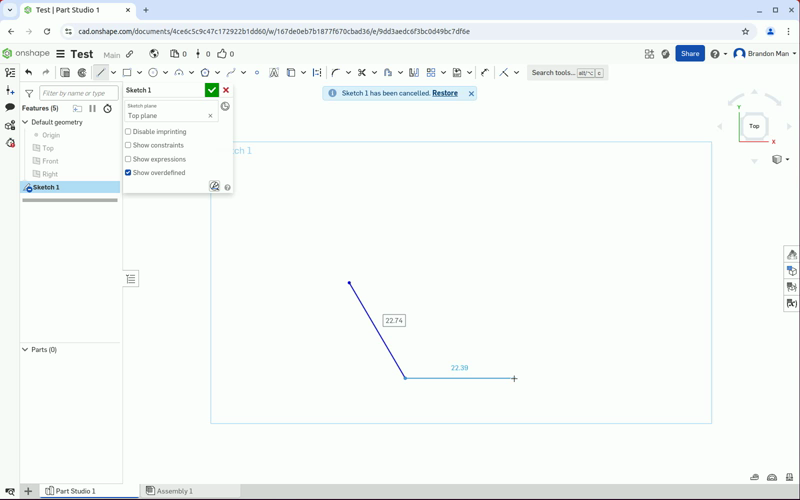
key_down(shift)
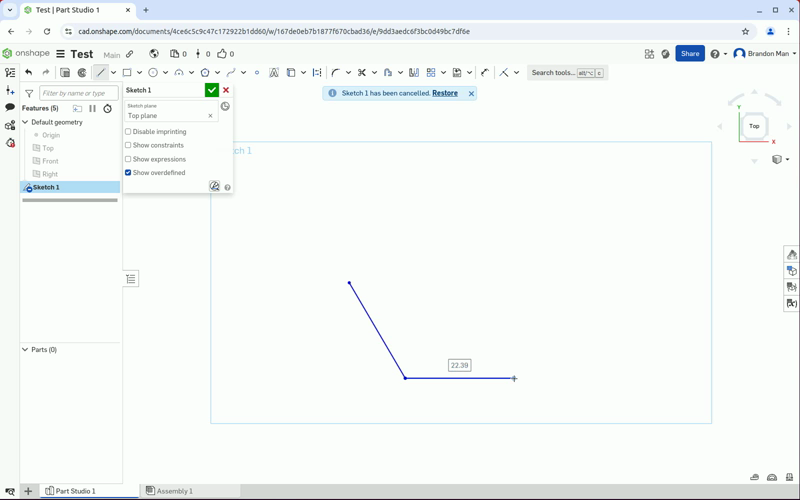
mouse_move(569, 282)
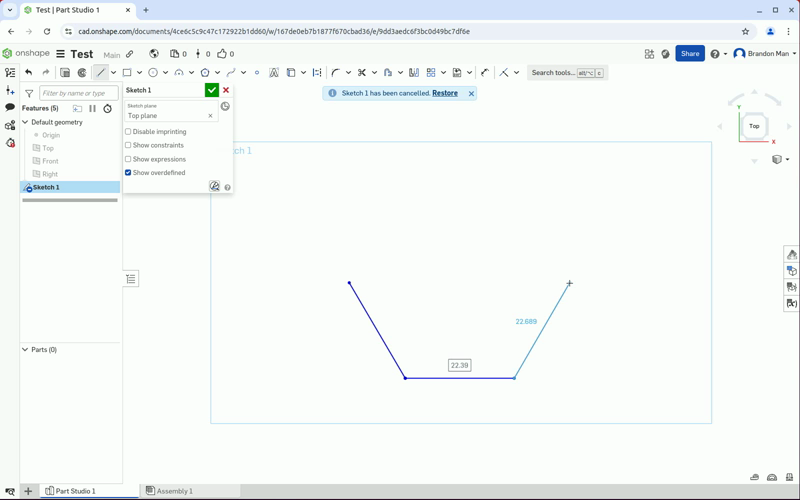
click(569, 282)
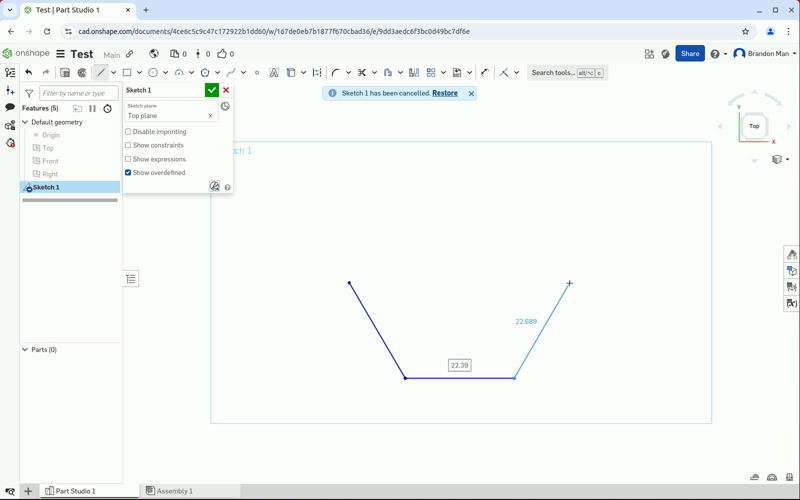
key_up(shift)
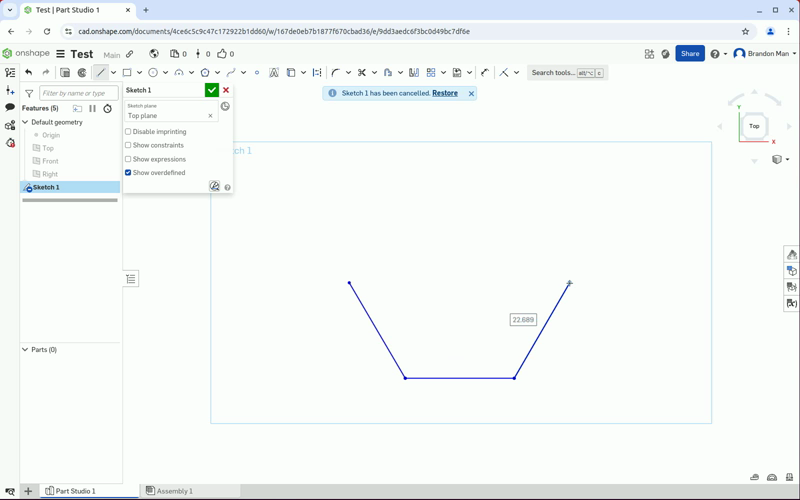
key_down(shift)
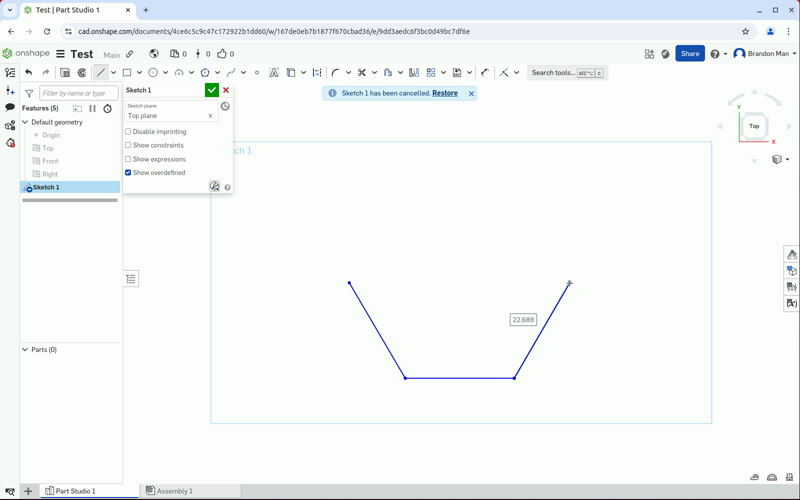
mouse_move(514, 187)
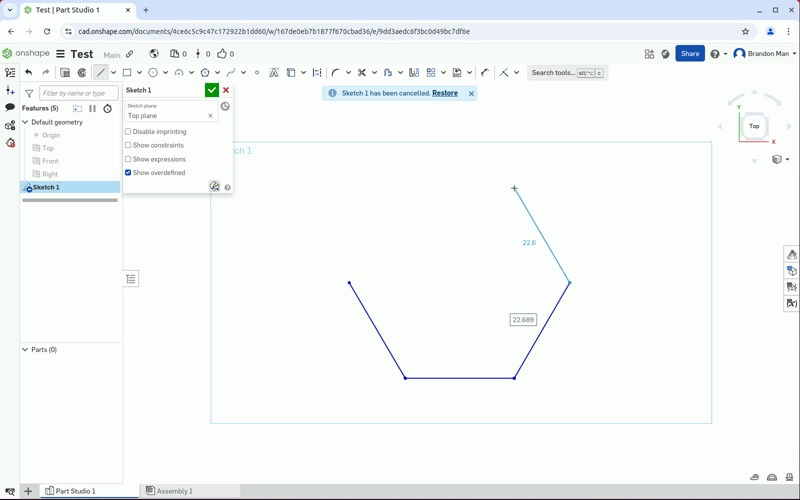
click(514, 187)
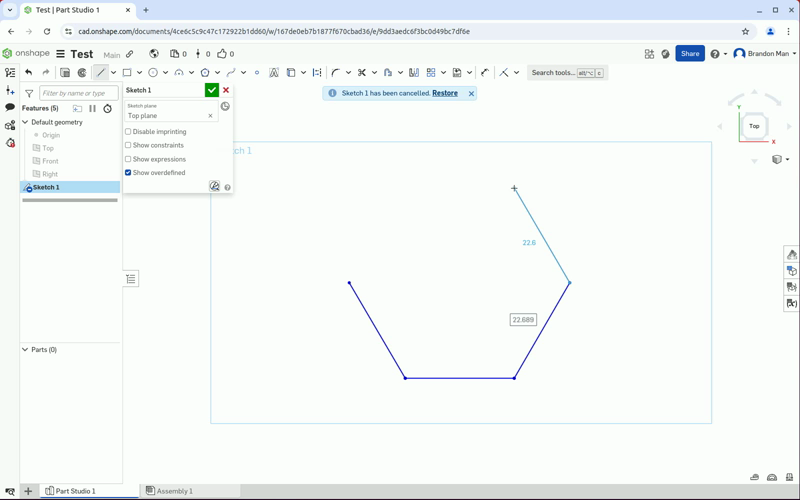
key_up(shift)
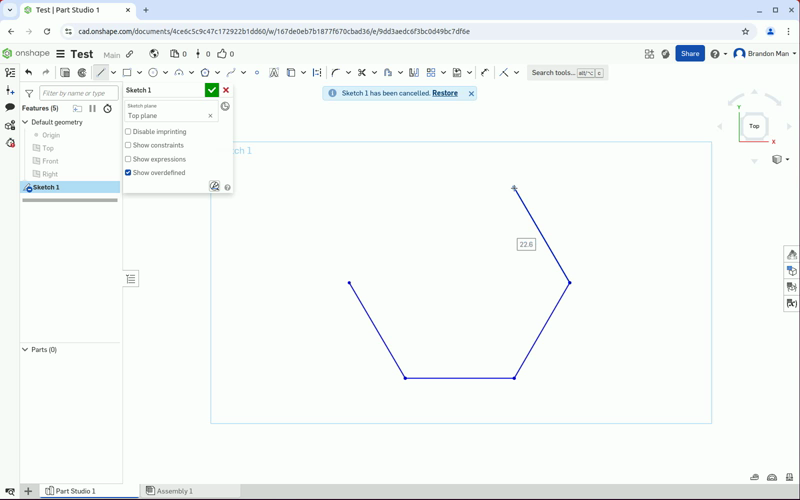
key_down(shift)
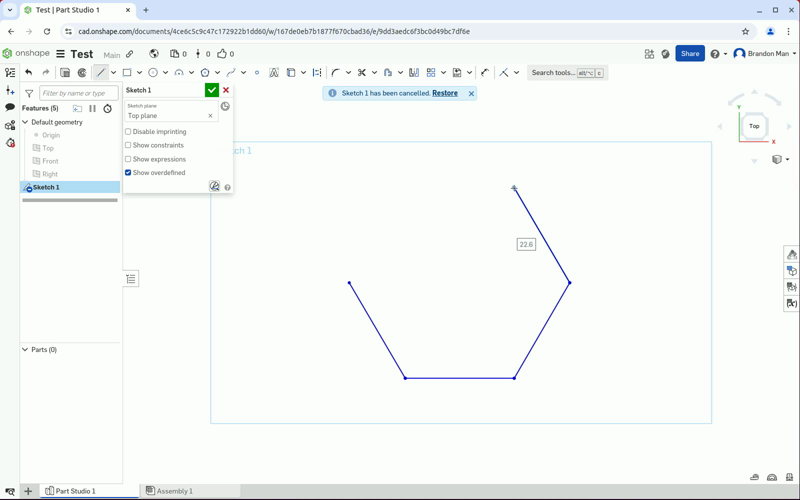
mouse_move(405, 187)
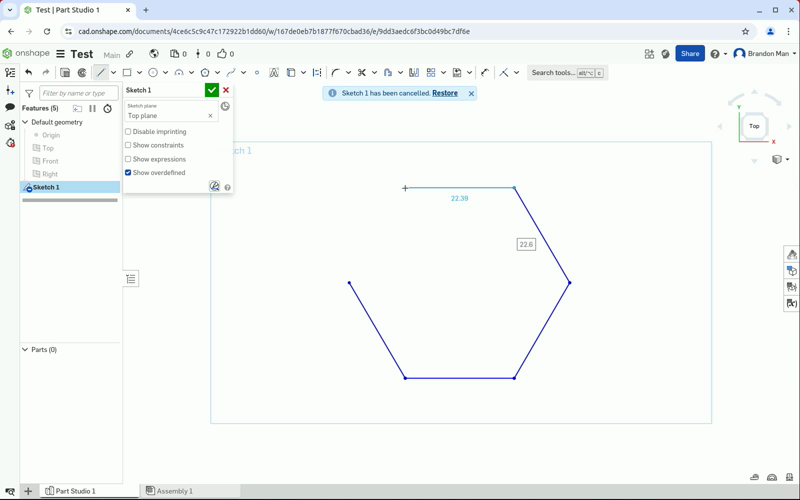
click(405, 187)
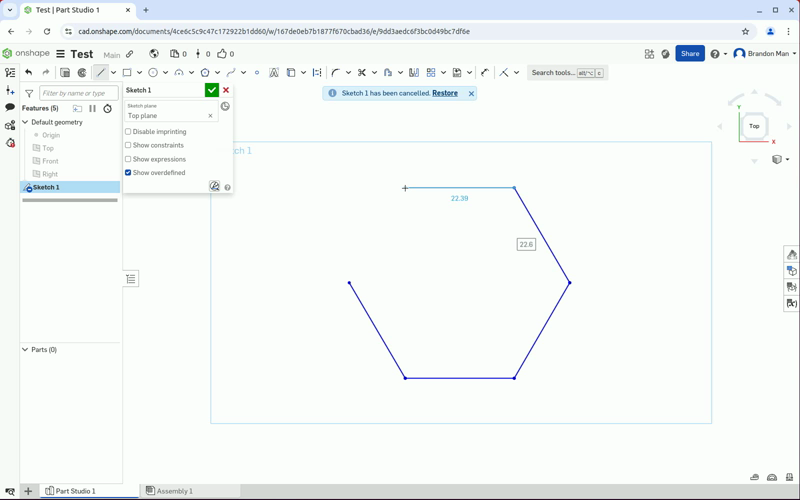
key_up(shift)
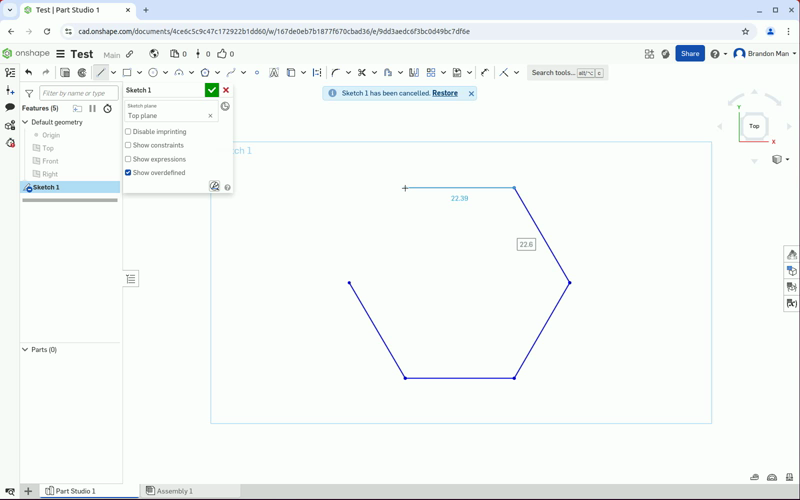
key_down(shift)
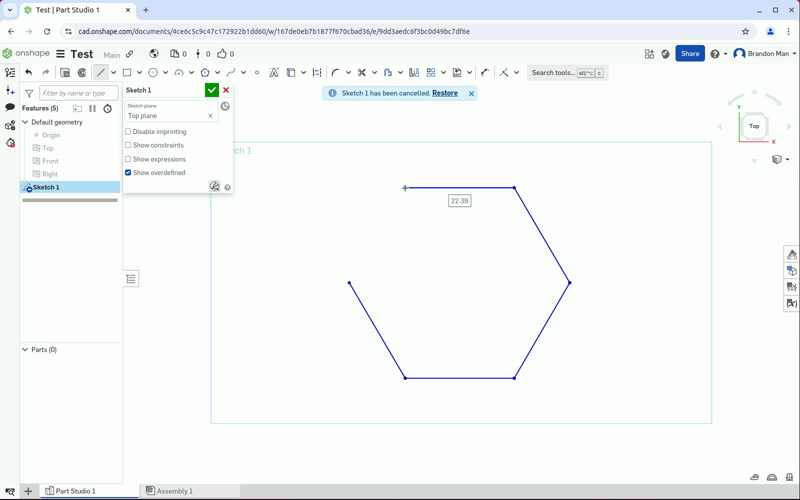
mouse_move(349, 282)
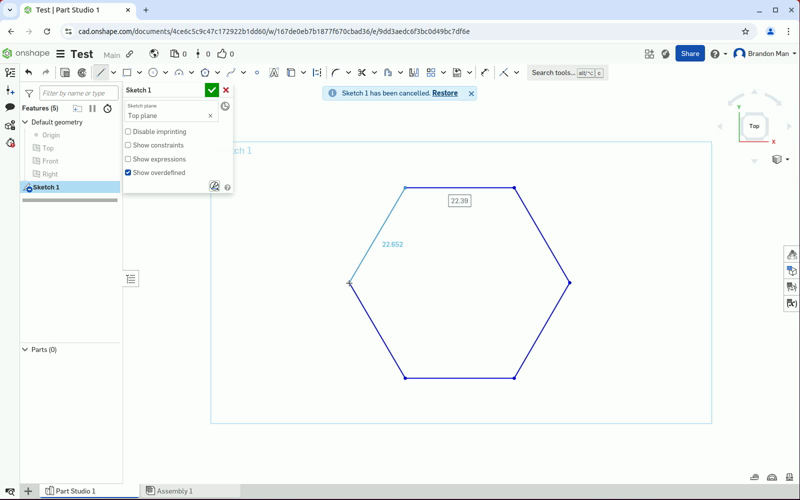
key_up(shift)
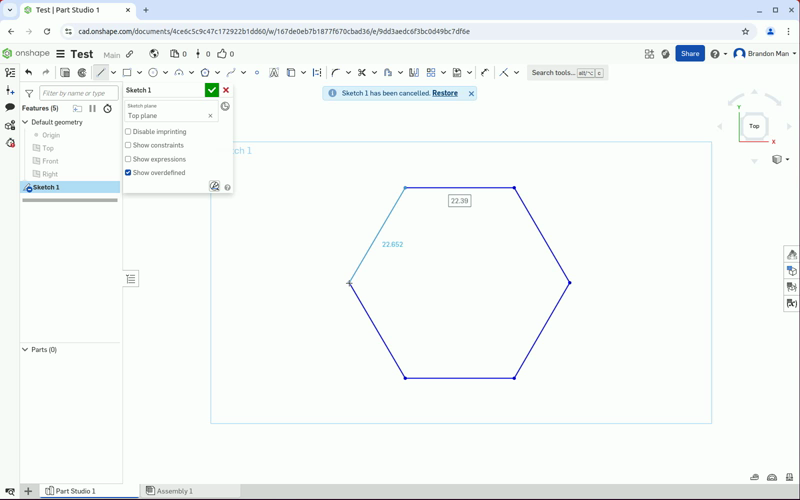
click(349, 282)
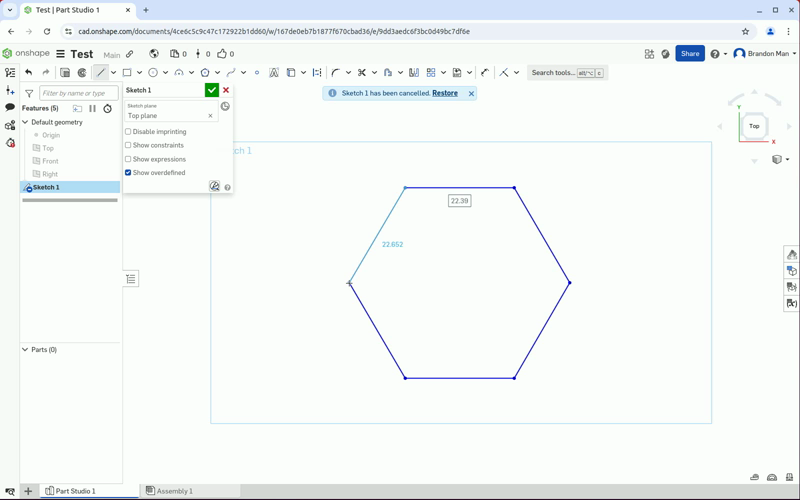
key(esc)
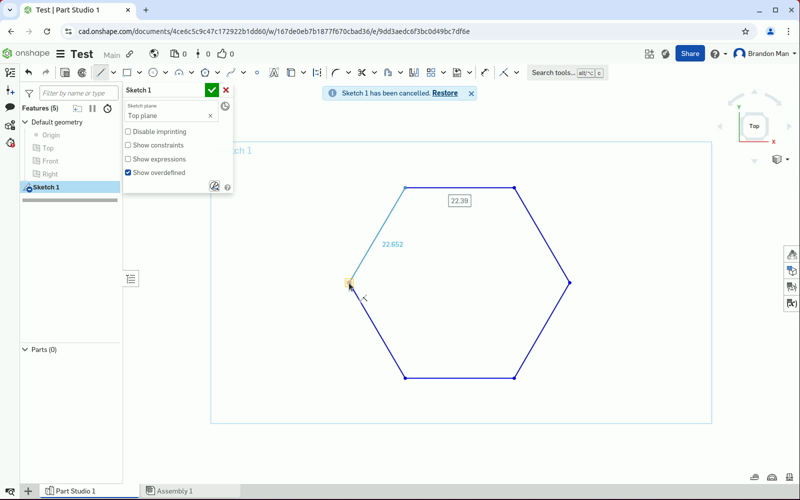
mouse_move(521, 313)
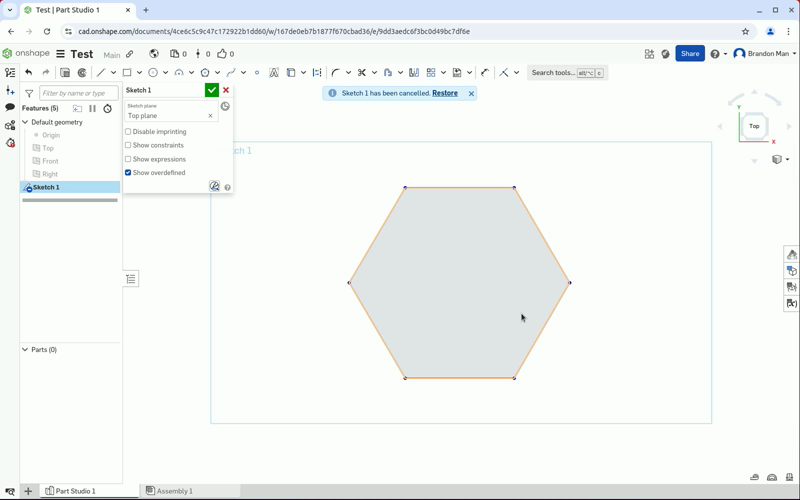
click(521, 313)
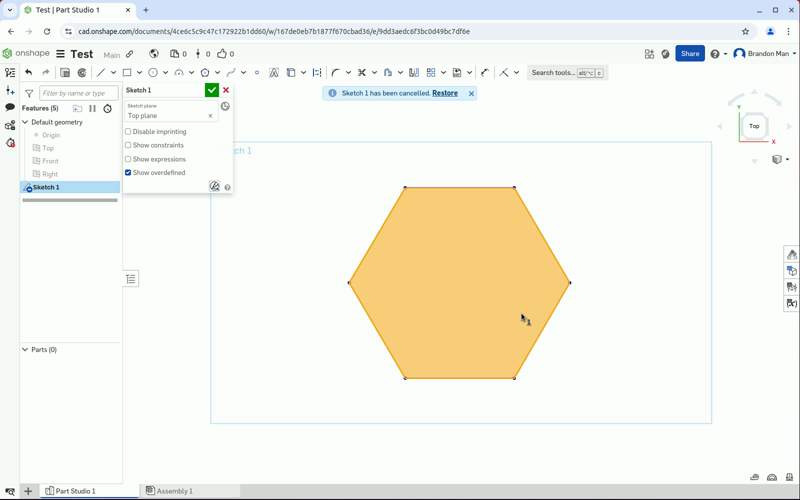
mouse_move(73, 352)
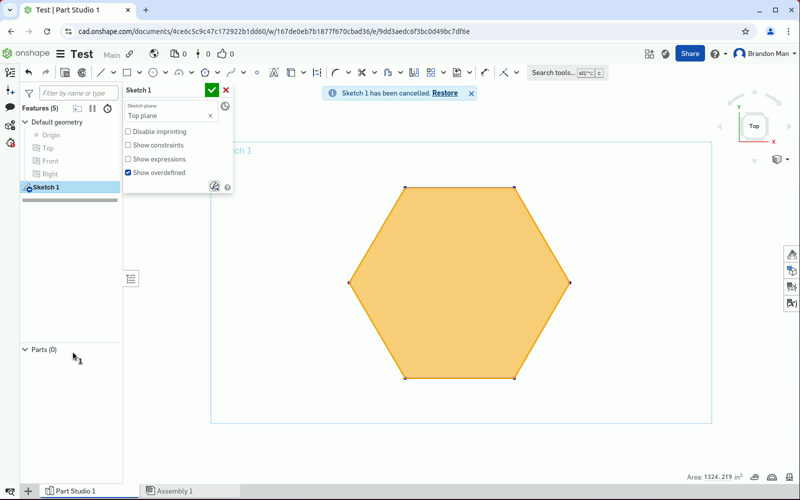
key(shift+y)
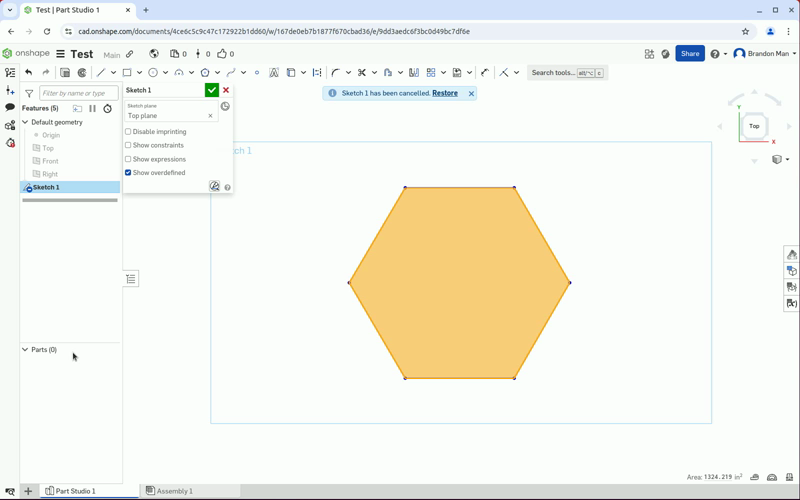
key(shift+e)
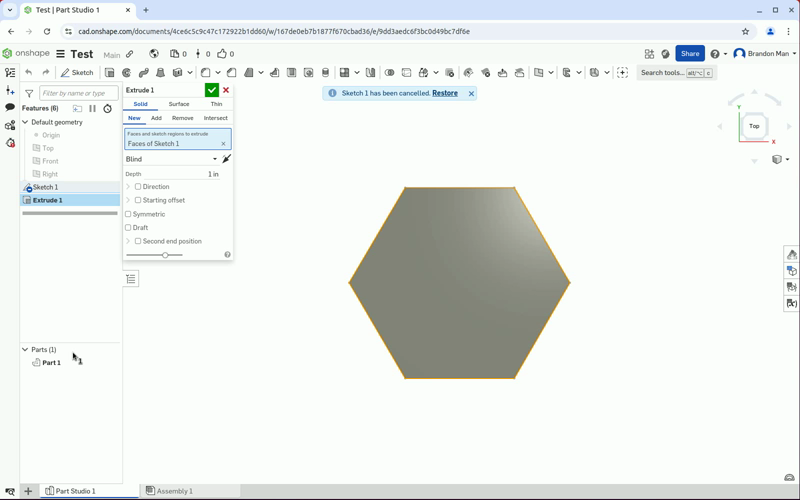
mouse_move(143, 106)
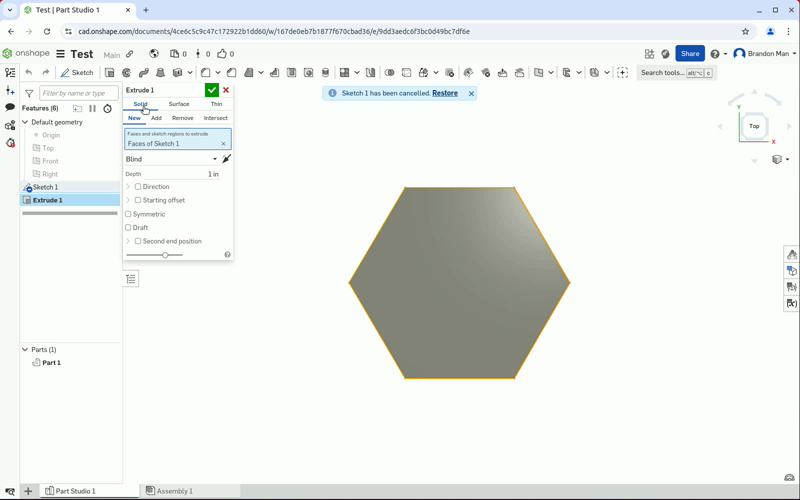
click(143, 106)
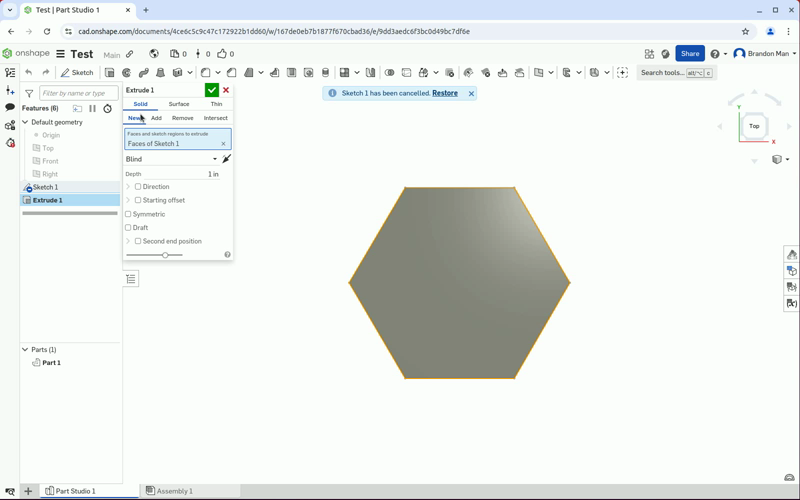
mouse_move(137, 120)
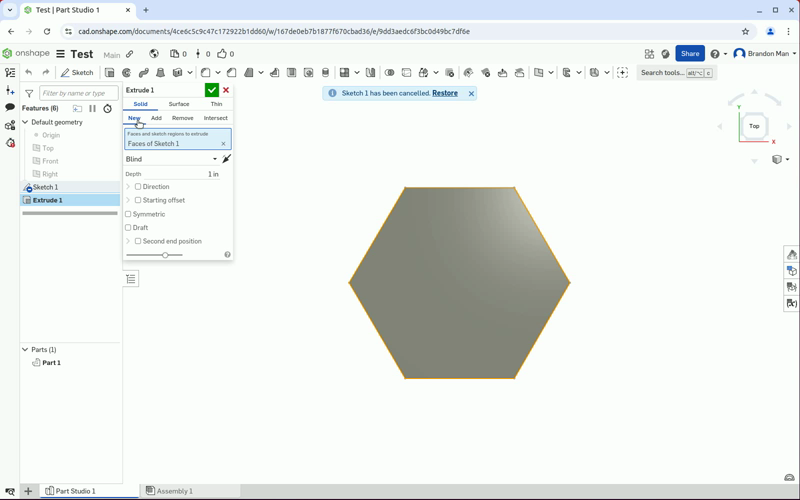
click(137, 120)
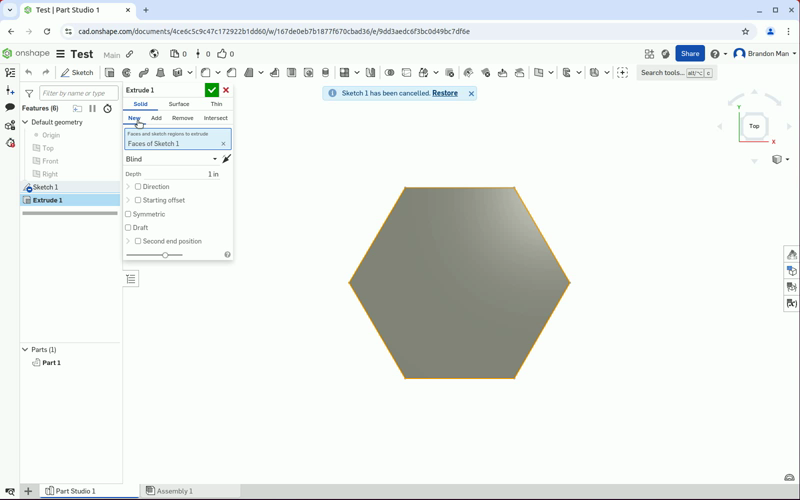
key(tab, 4)
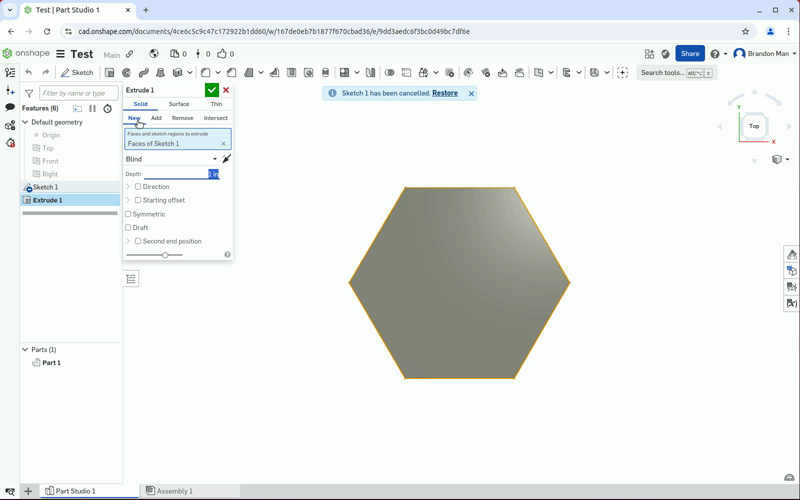
text(15.405)
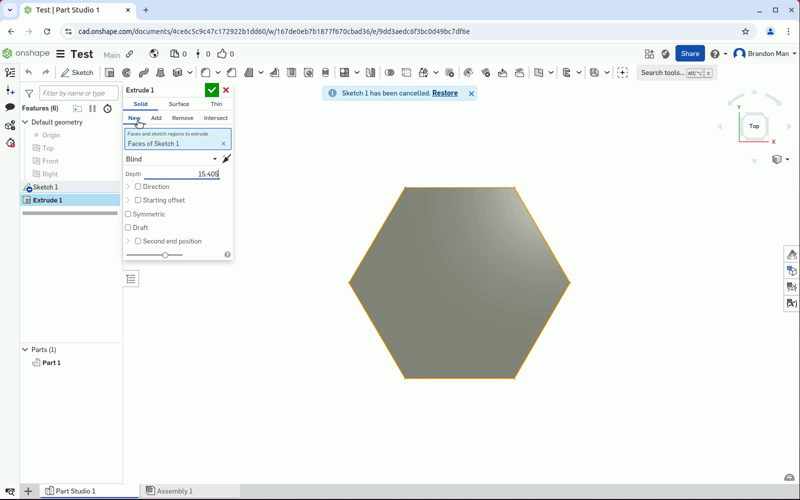
key(enter)
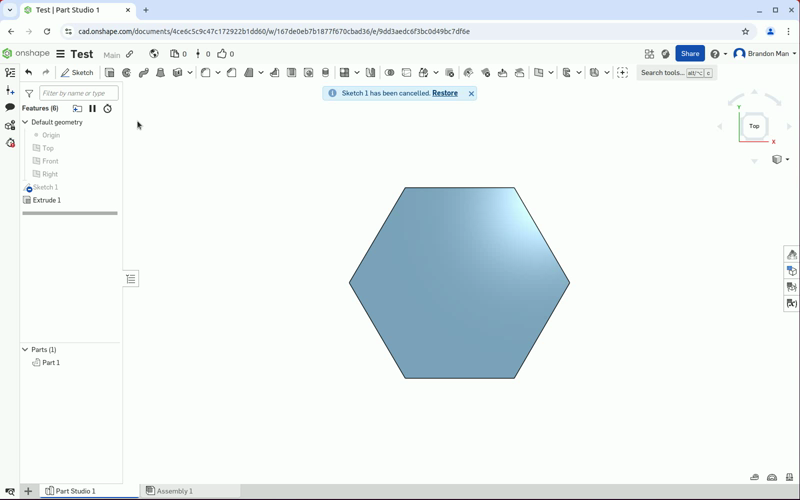
key(shift+h)
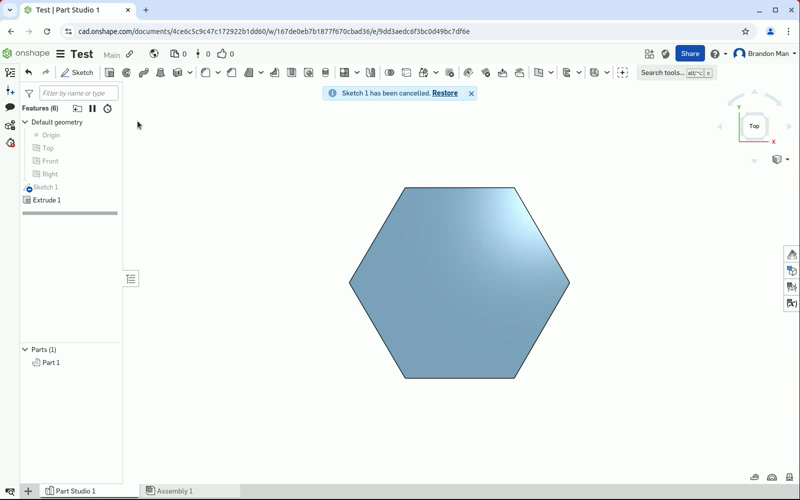
key(shift+h)
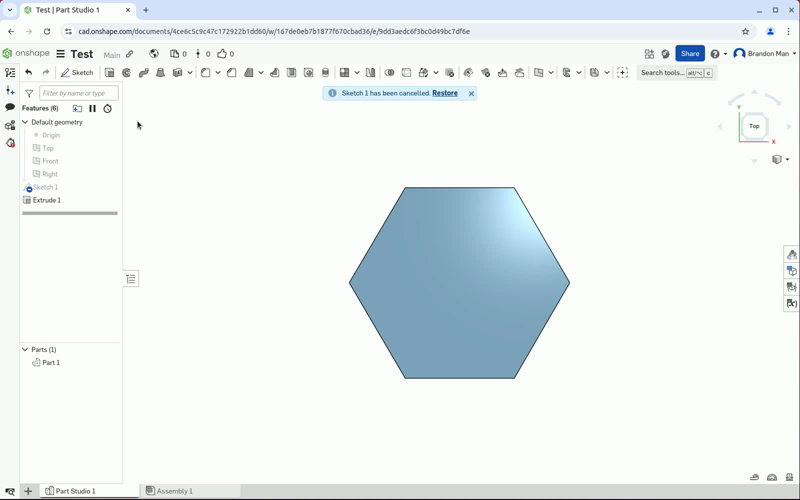
mouse_move(73, 189)
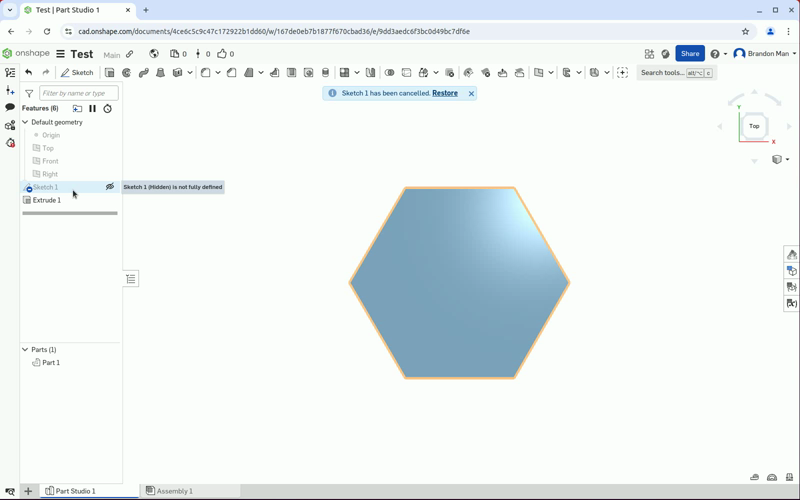
click(73, 189)
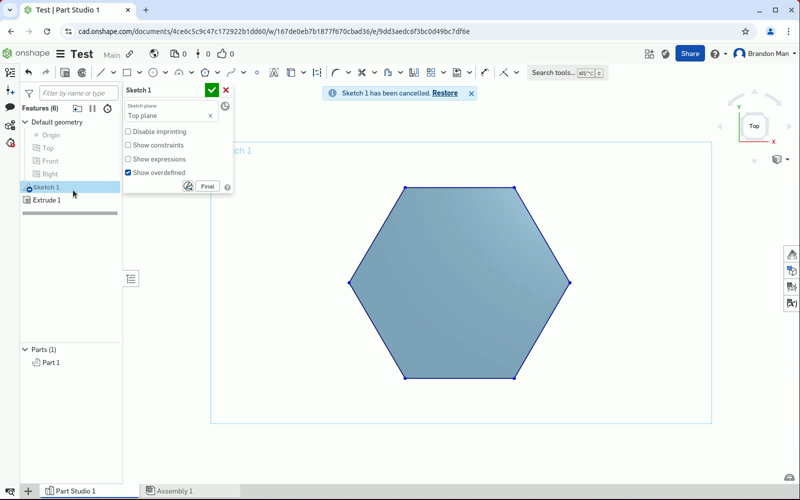
mouse_move(229, 92)
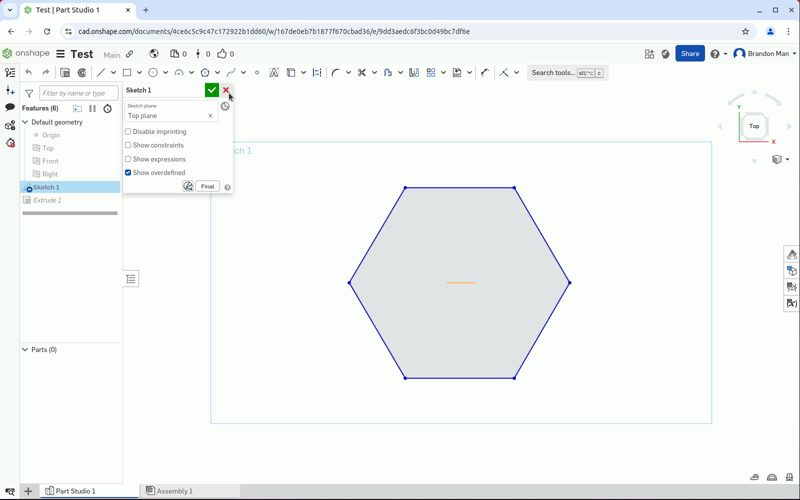
click(229, 92)
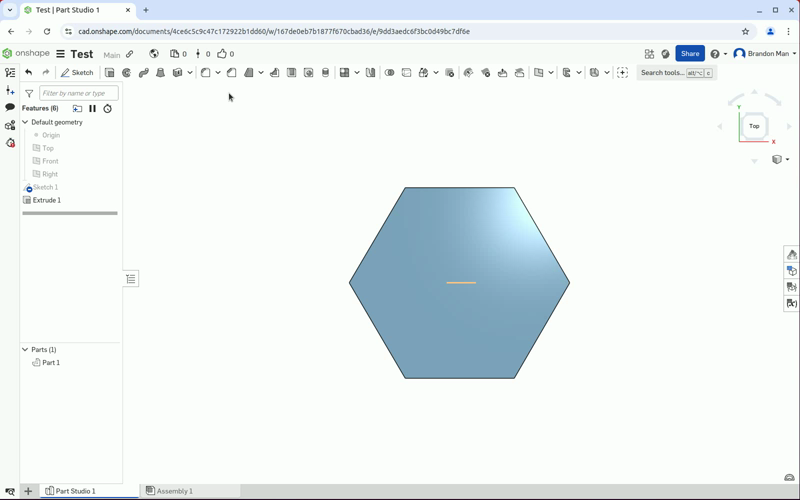
mouse_move(541, 75)
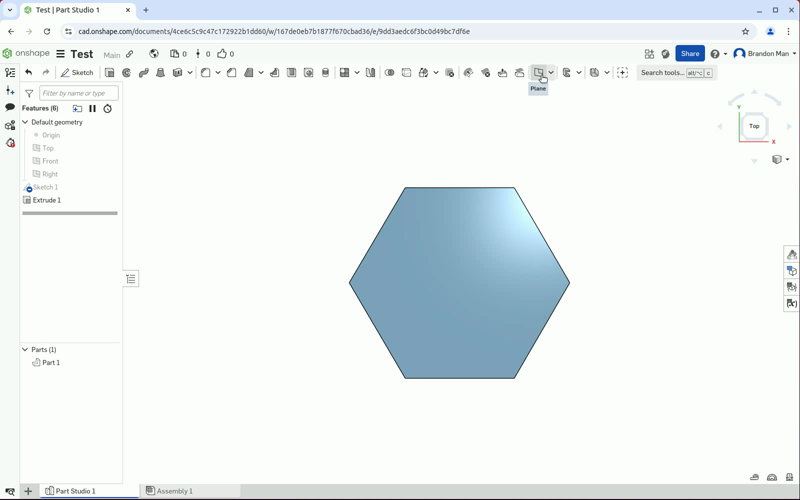
click(541, 75)
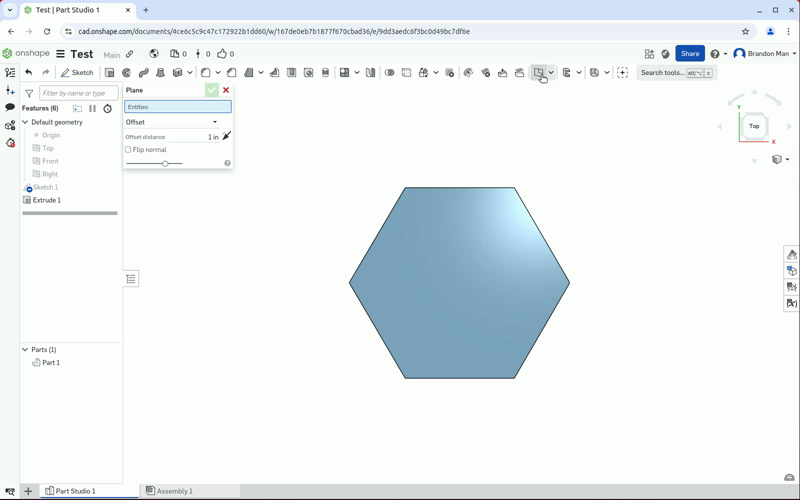
mouse_move(73, 150)
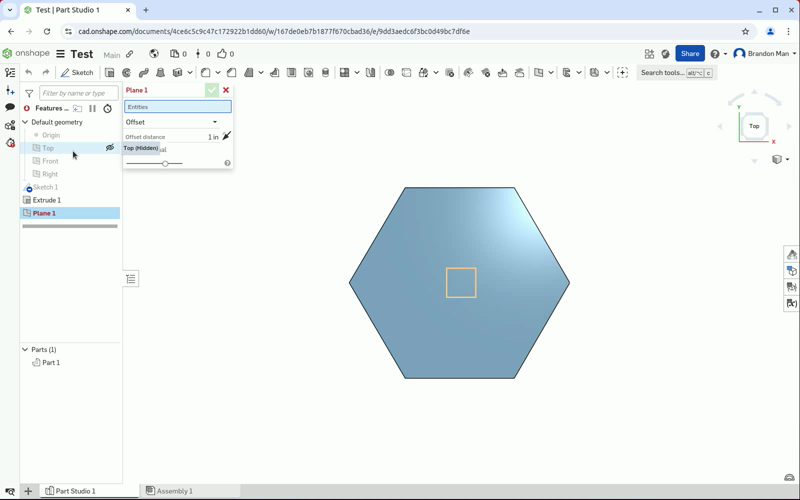
click(73, 150)
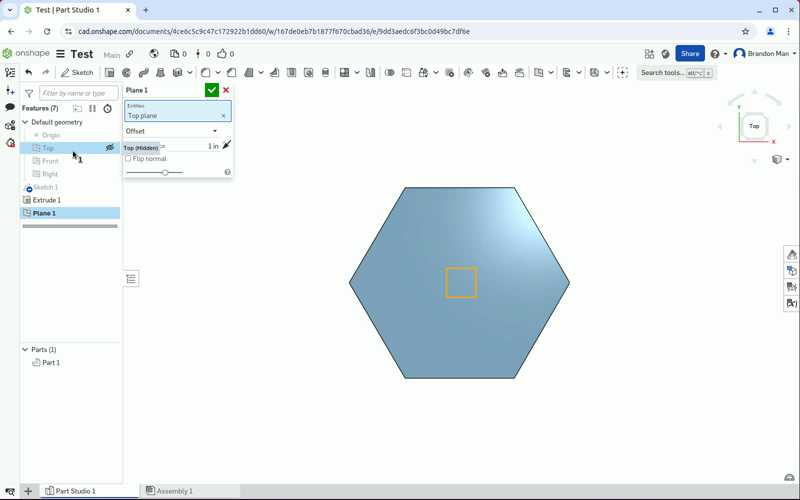
key(tab, 2)
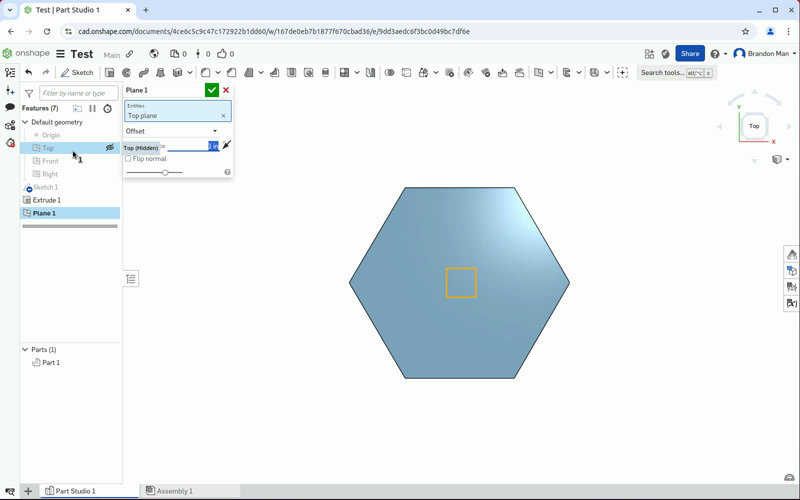
text(15.405)
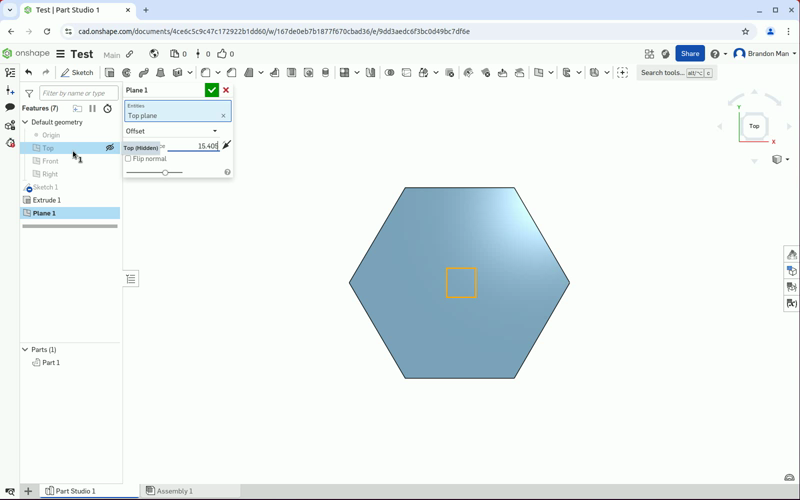
key(enter, 2)
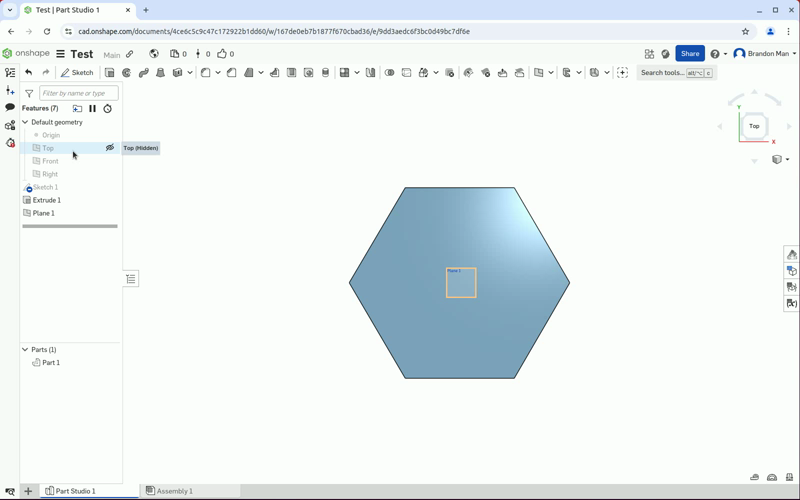
key(shift+s)
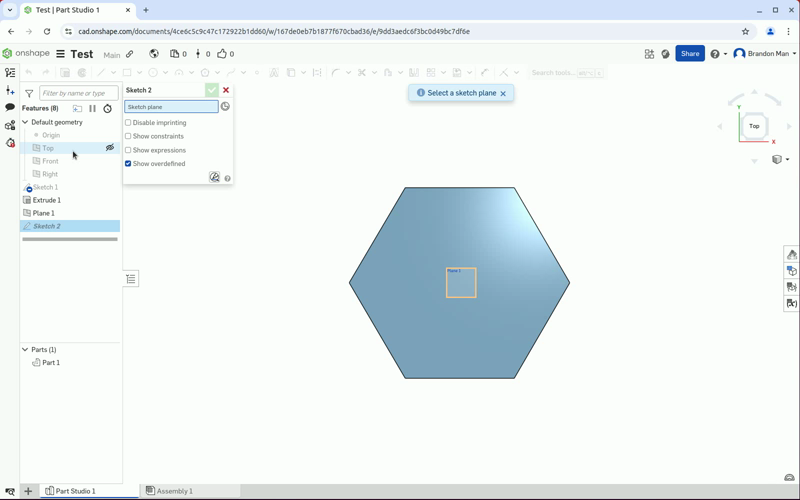
mouse_move(73, 215)
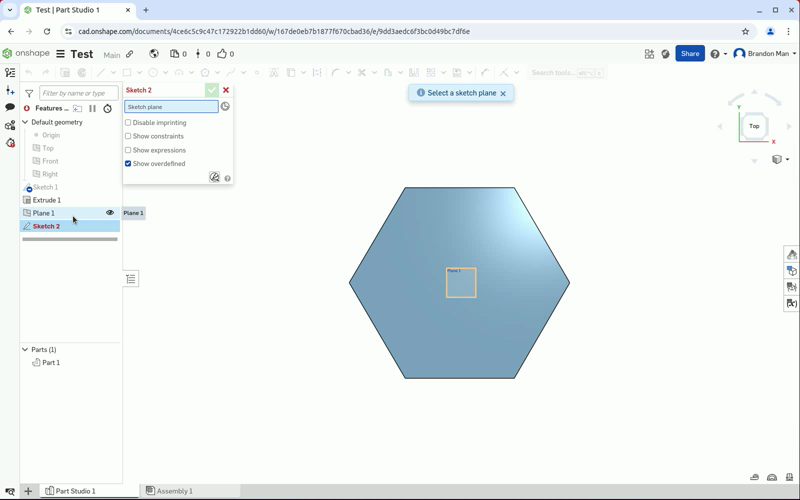
click(73, 215)
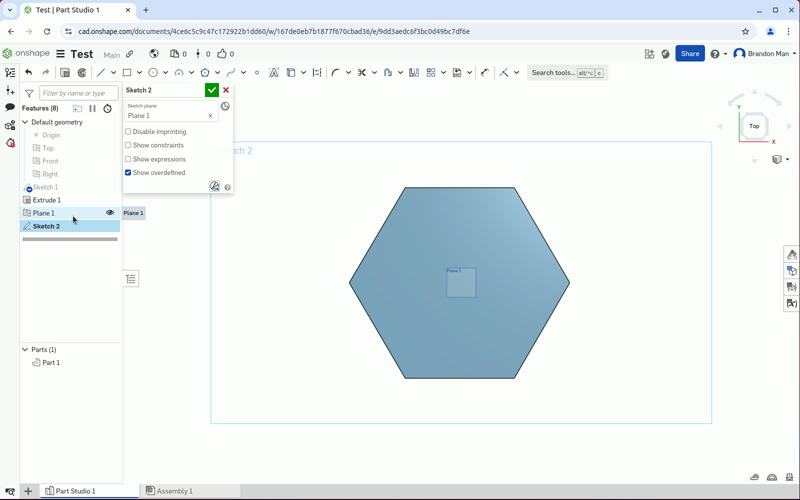
mouse_move(73, 352)
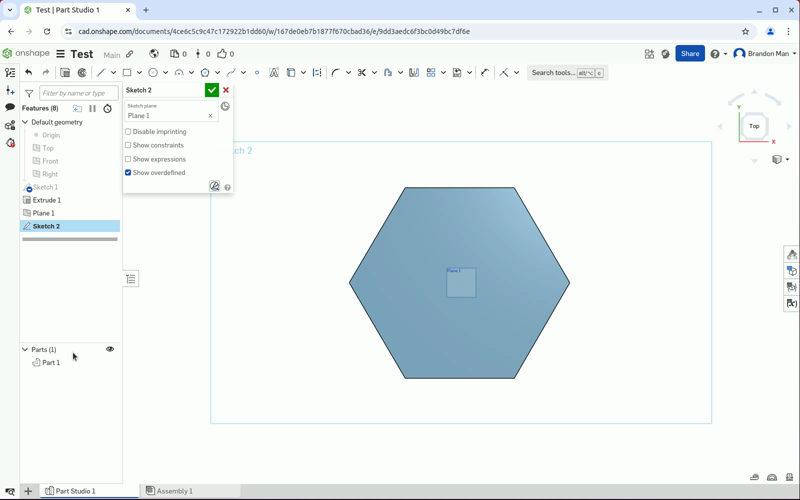
key(y)
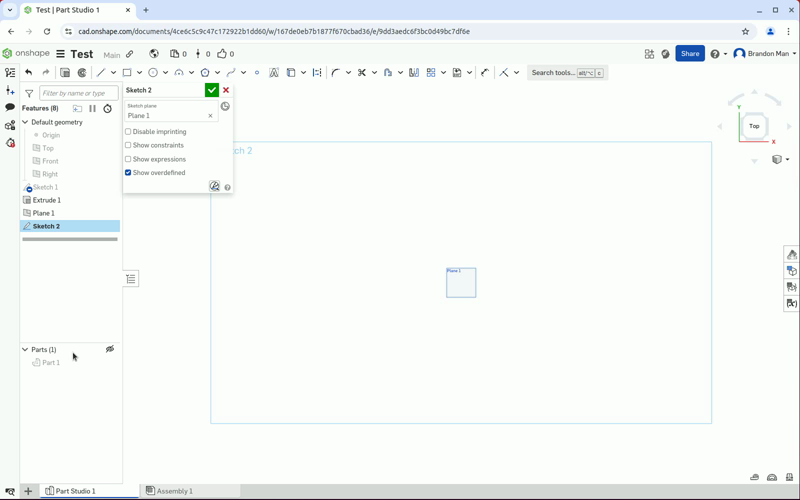
key(c)
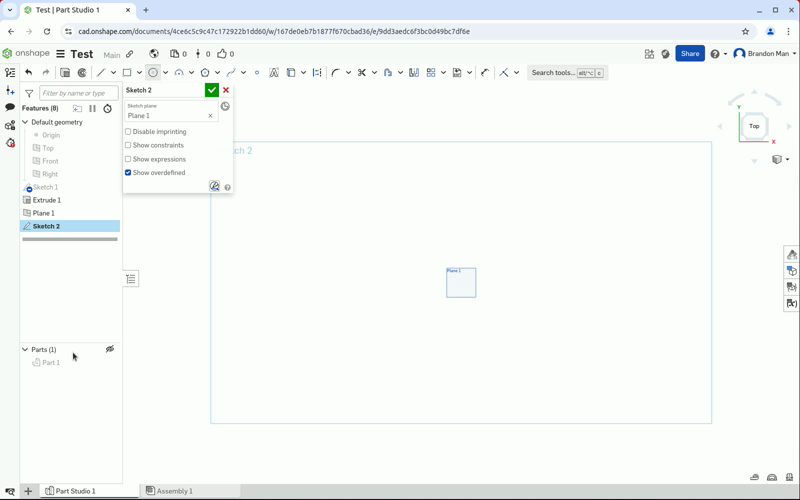
key_down(shift)
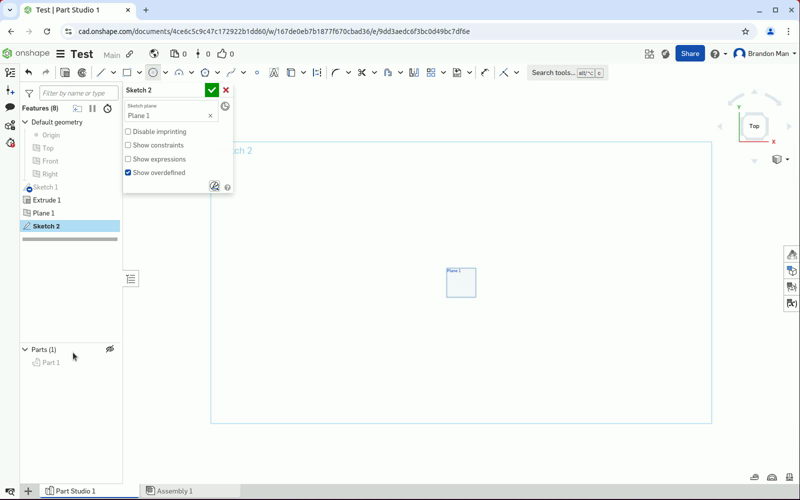
mouse_move(461, 282)
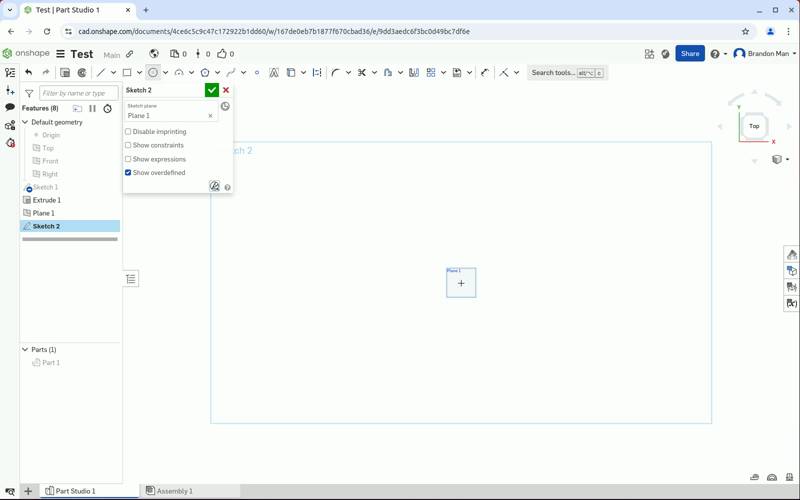
click(461, 282)
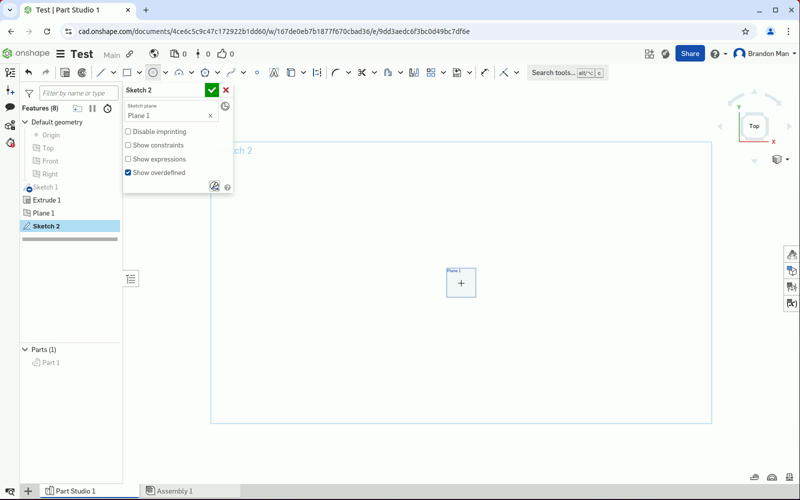
key_up(shift)
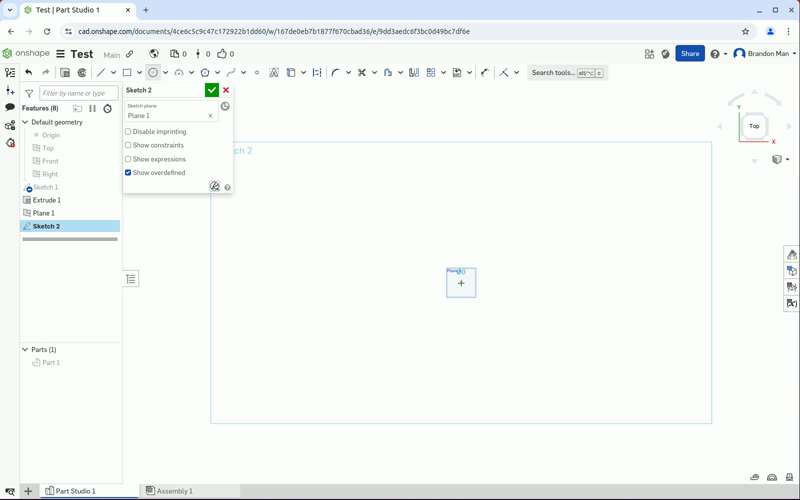
mouse_move(552, 282)
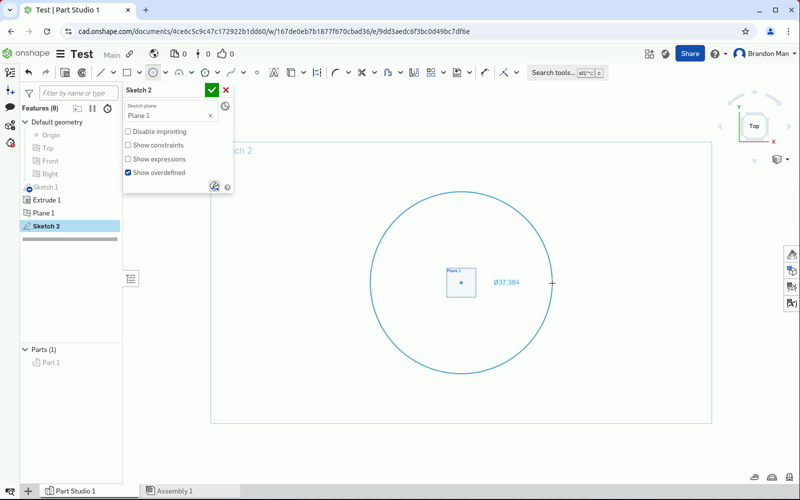
click(552, 282)
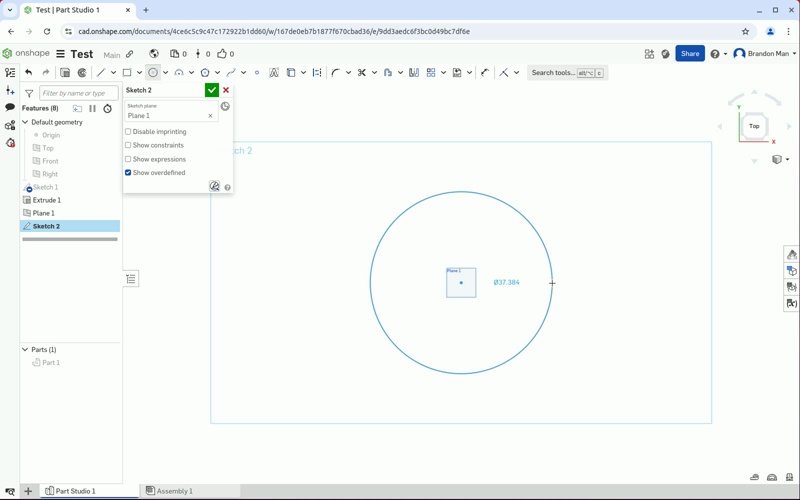
key(esc)
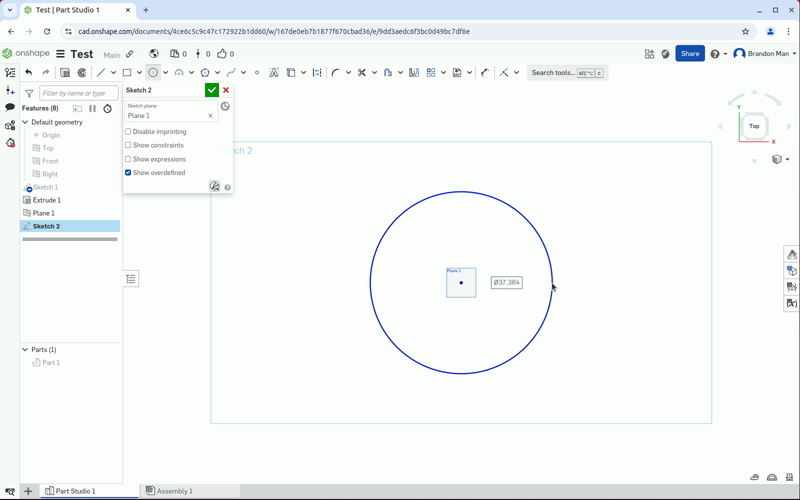
mouse_move(414, 274)
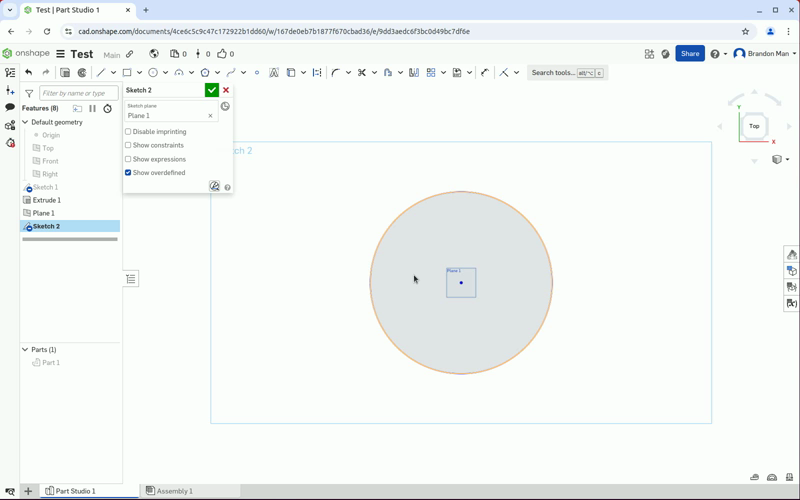
click(414, 274)
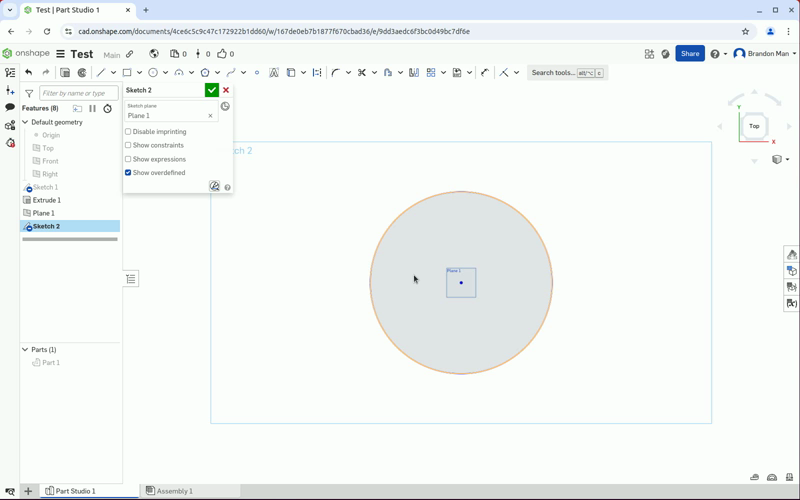
mouse_move(73, 352)
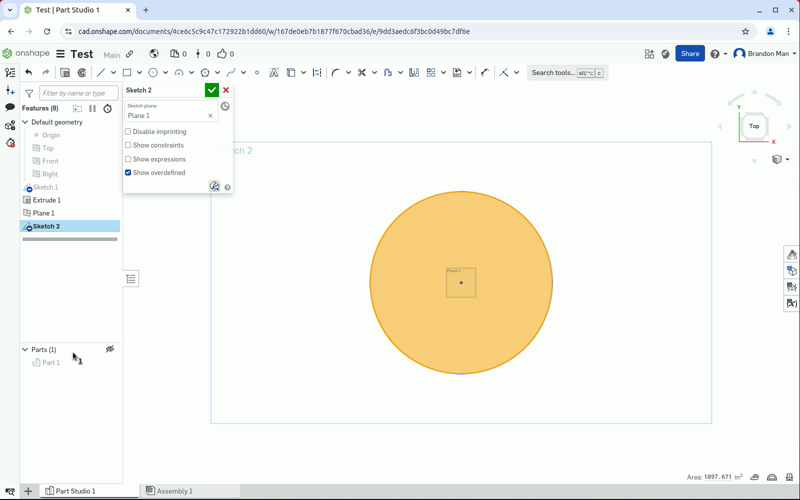
key(shift+y)
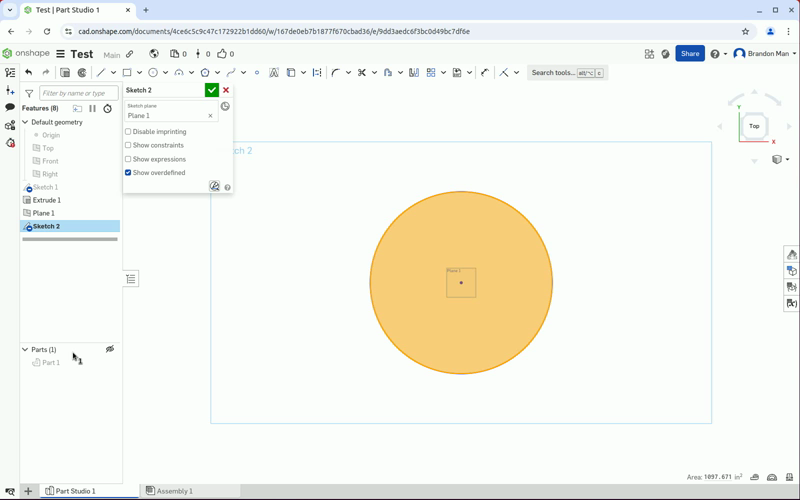
key(shift+e)
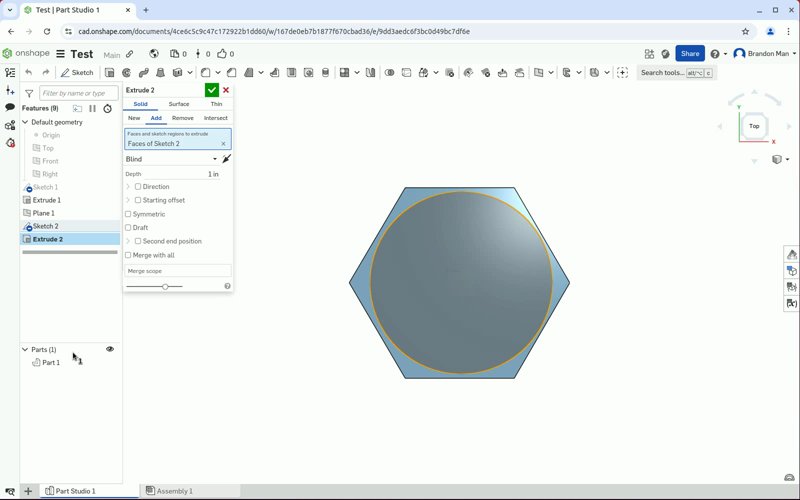
mouse_move(143, 106)
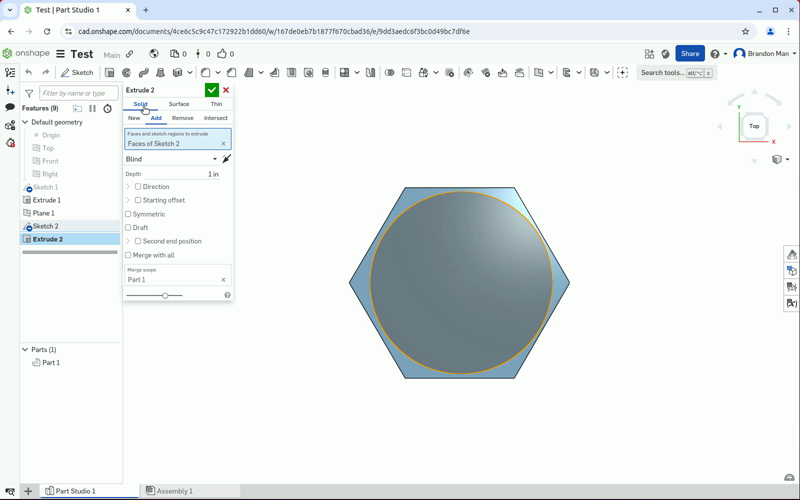
click(143, 106)
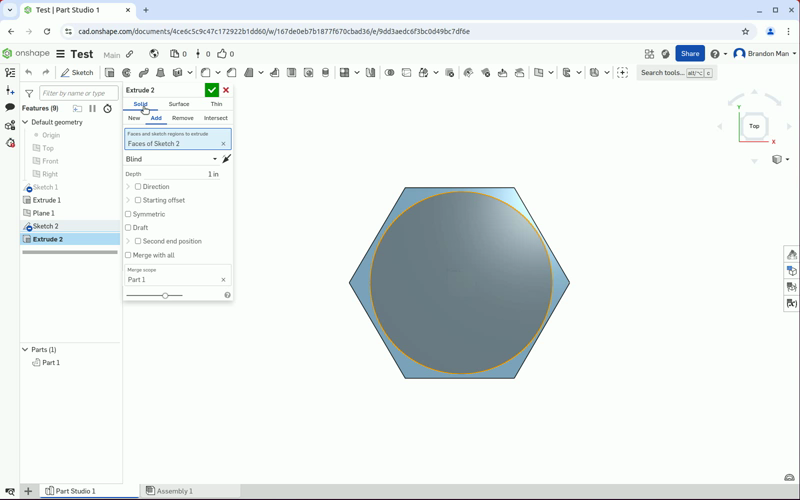
mouse_move(137, 120)
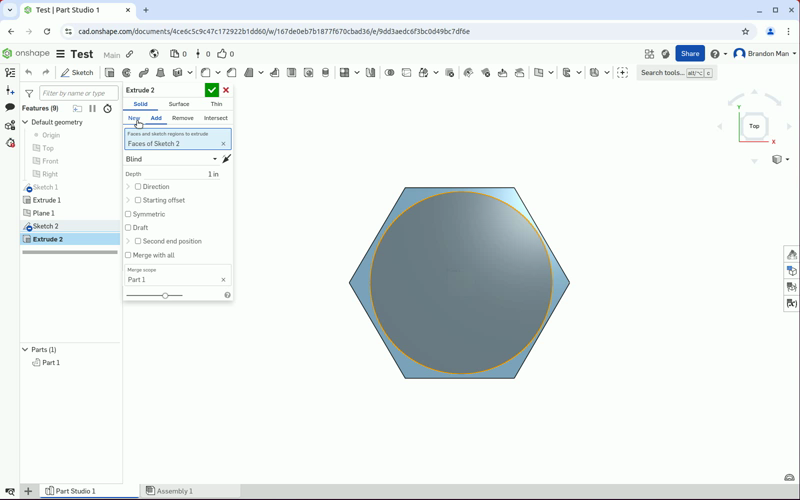
click(137, 120)
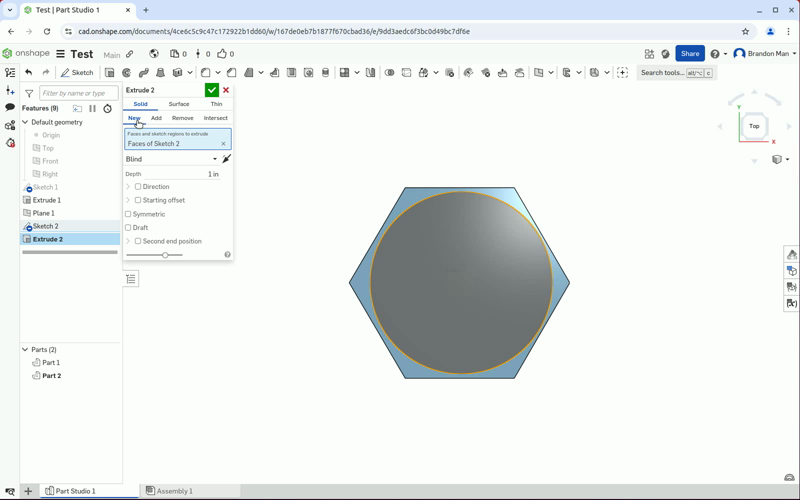
key(tab, 4)
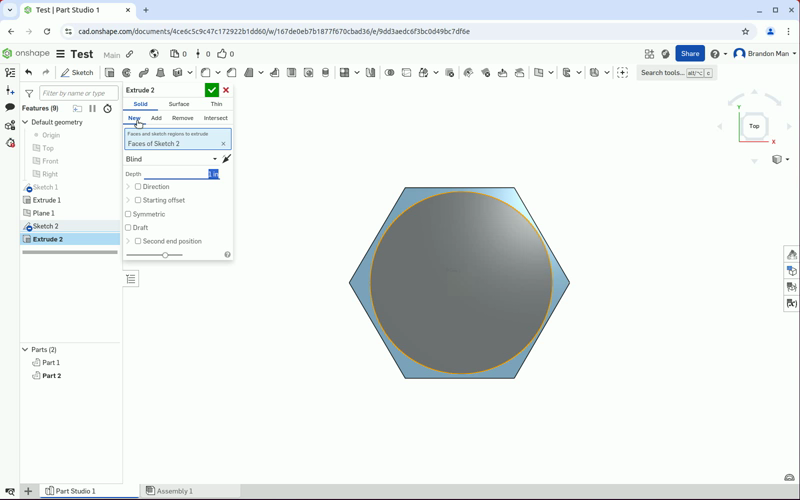
text(7.703)
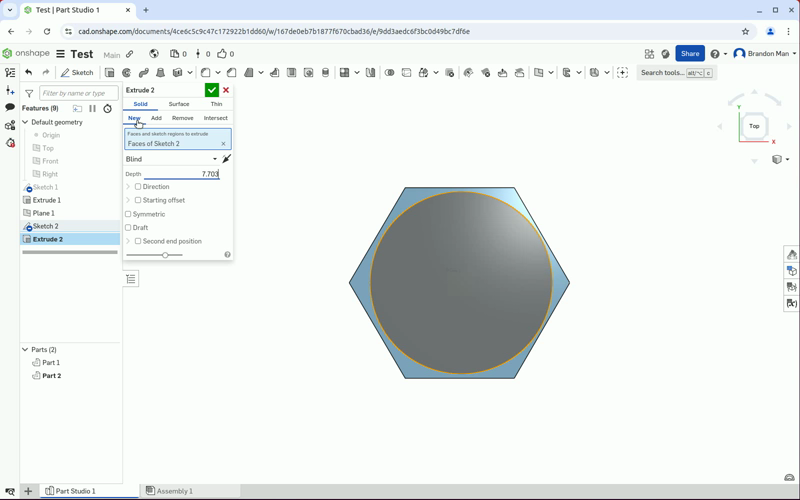
key(enter)
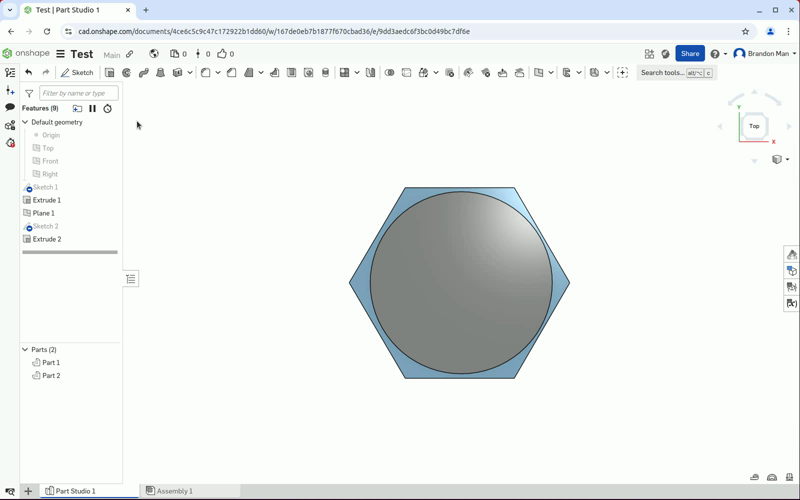
key(shift+h)
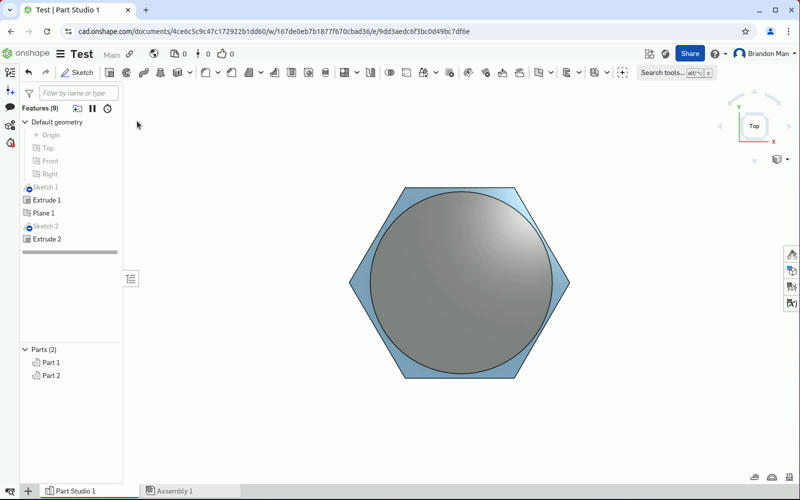
key(shift+h)
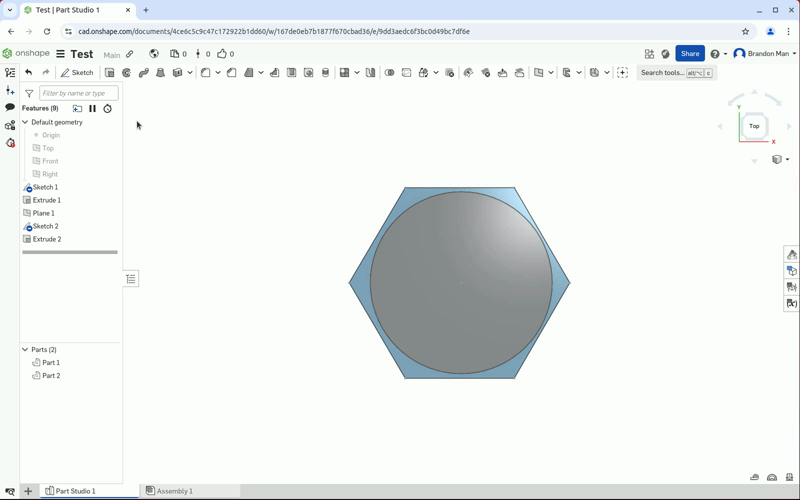
key(shift+7)
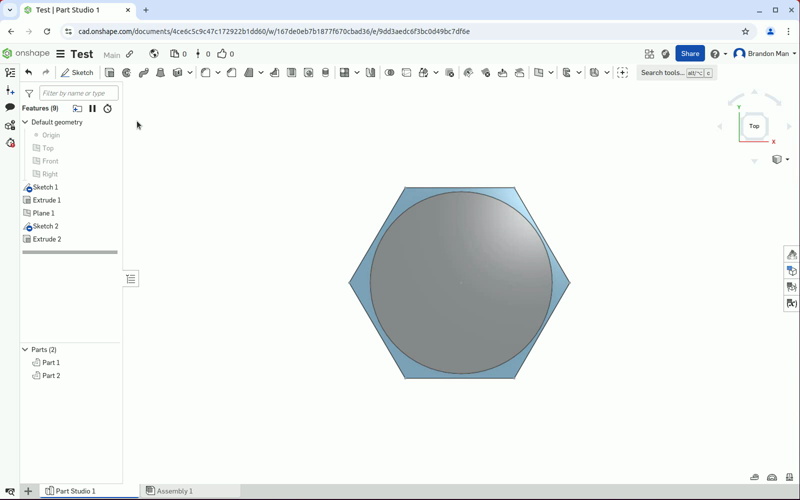
key(up, 3)
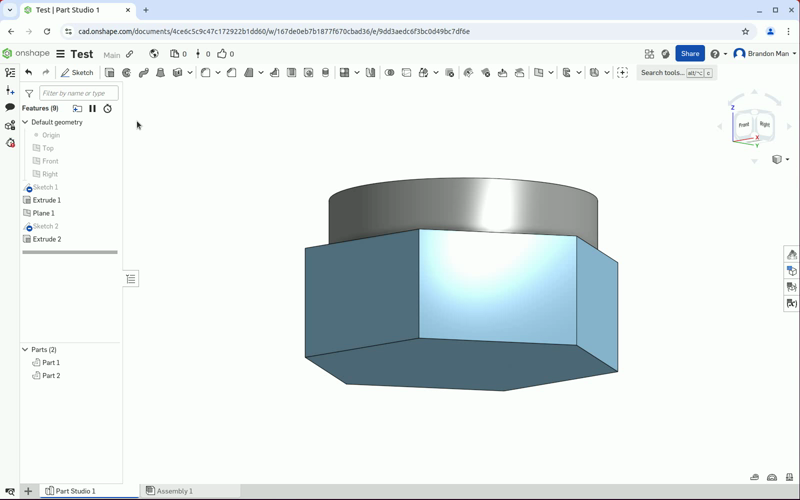
key(left, 3)
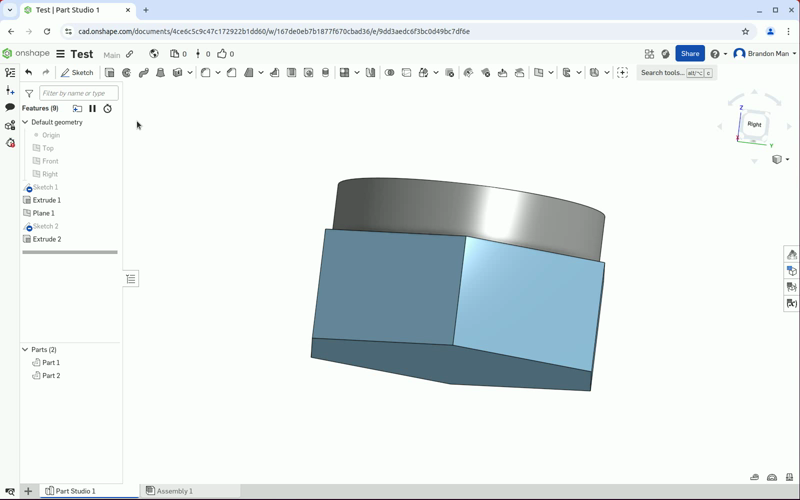
key(right, 3)
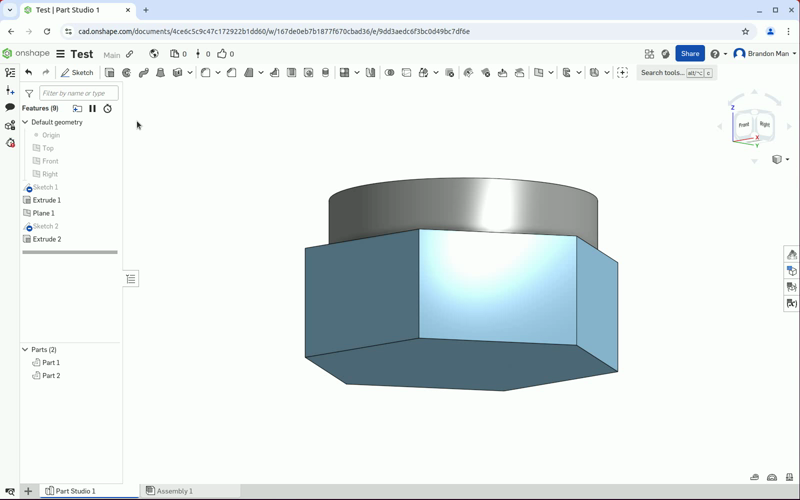
key(down, 3)
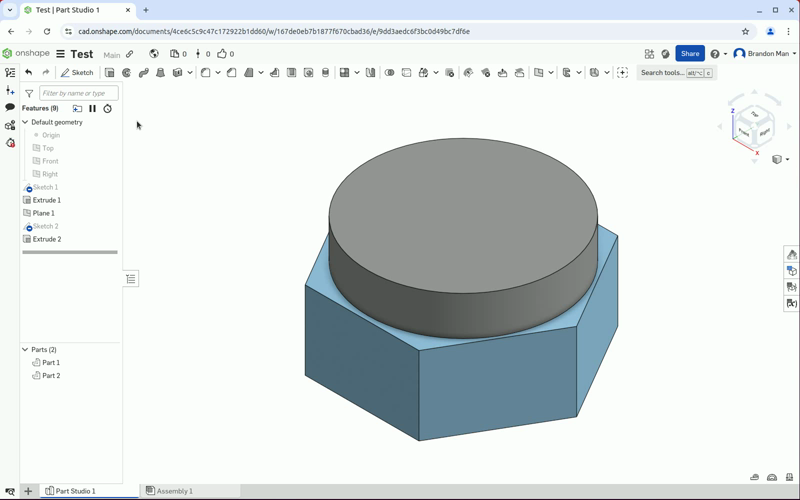
mouse_move(73, 189)
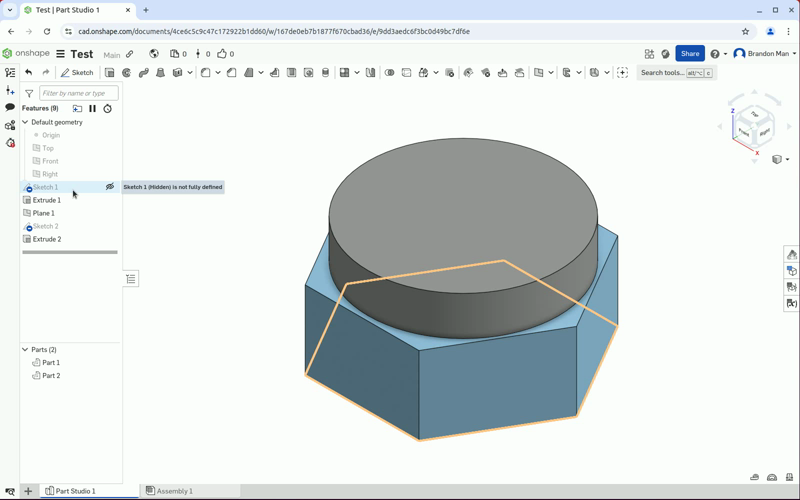
click(73, 189)